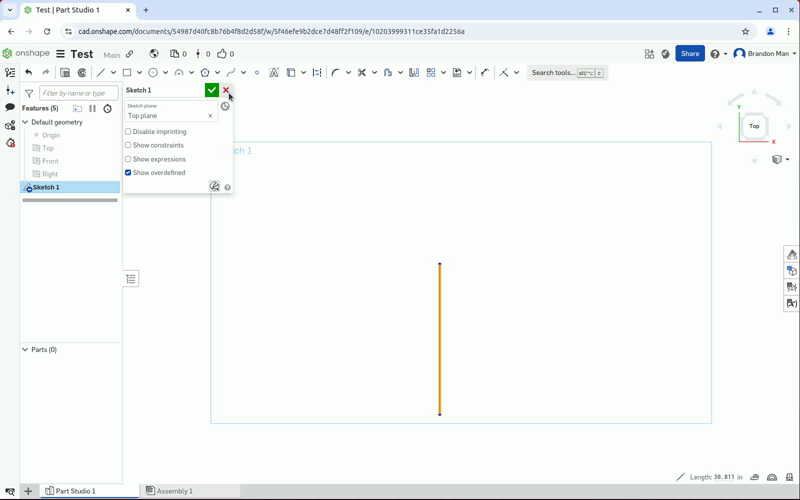
key(shift+h)
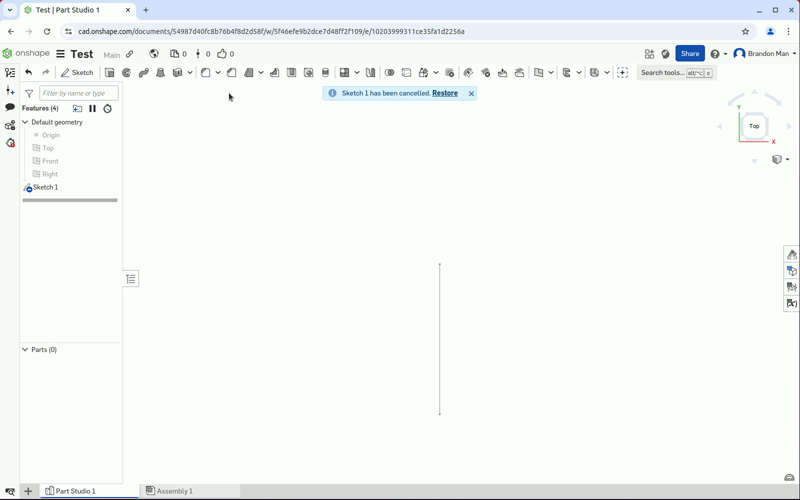
mouse_move(73, 352)
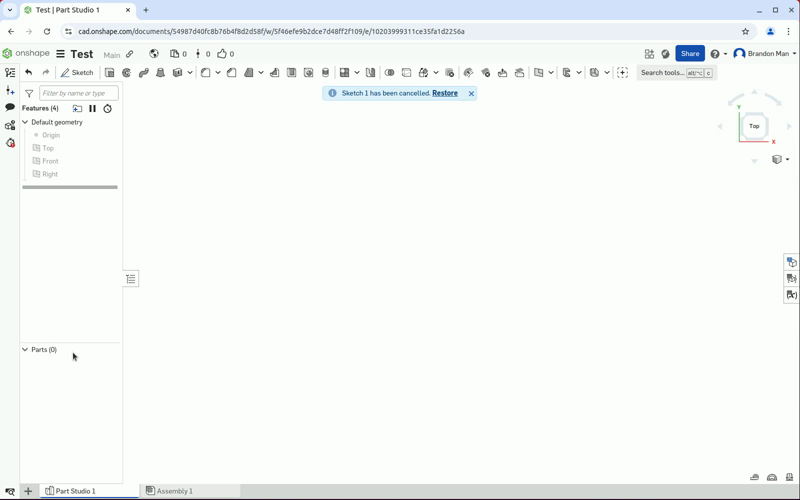
key(y)
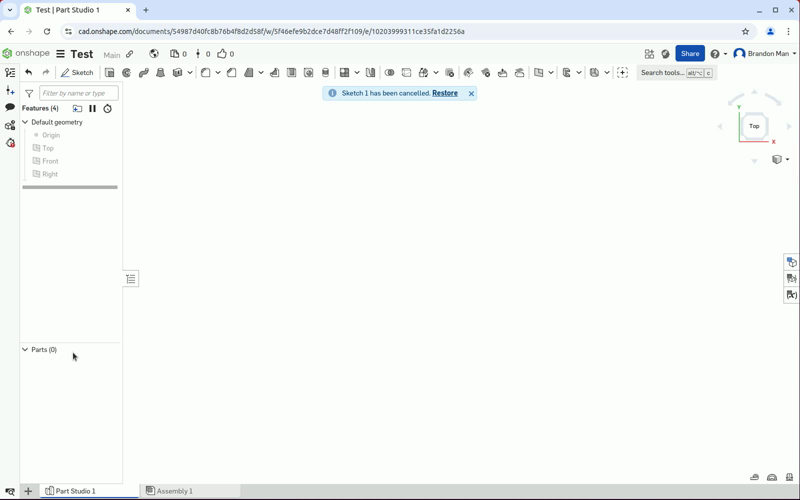
key(shift+p)
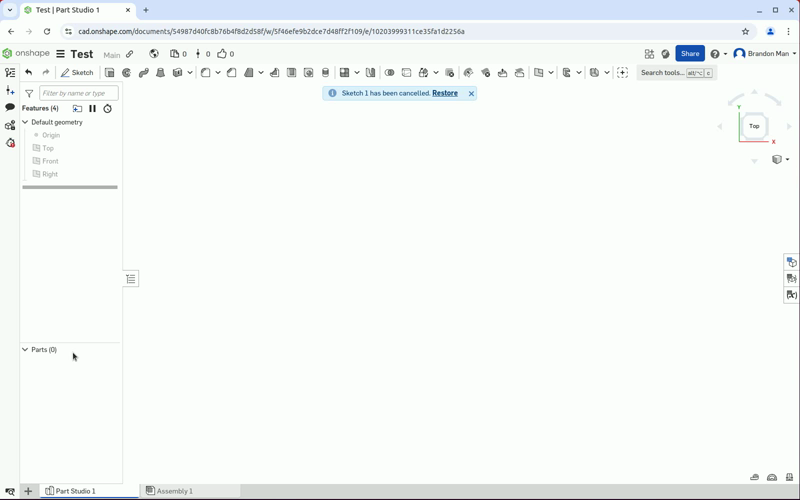
key(space)
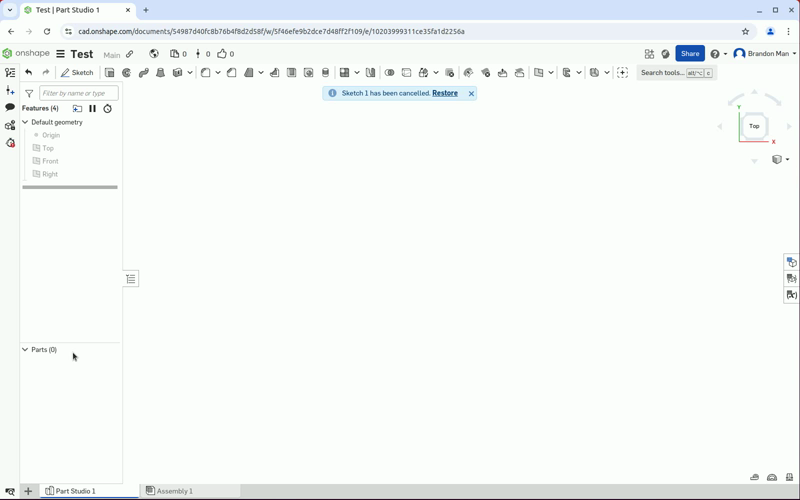
key_down(shift)
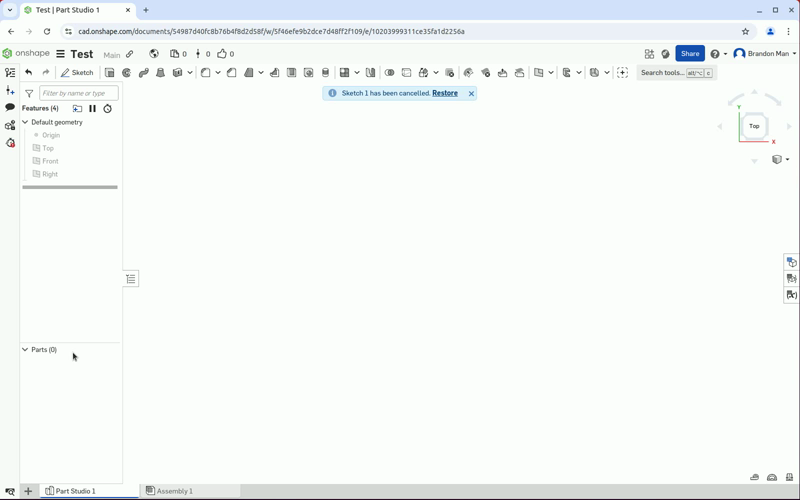
key(up)
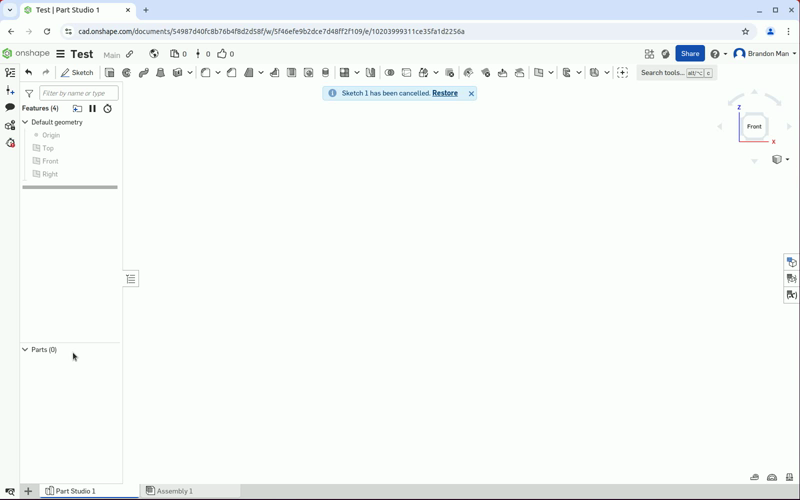
key_up(shift)
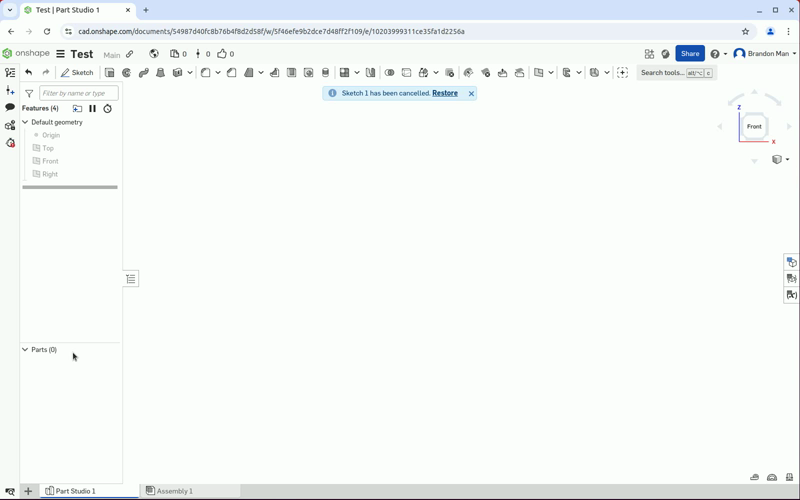
mouse_move(73, 352)
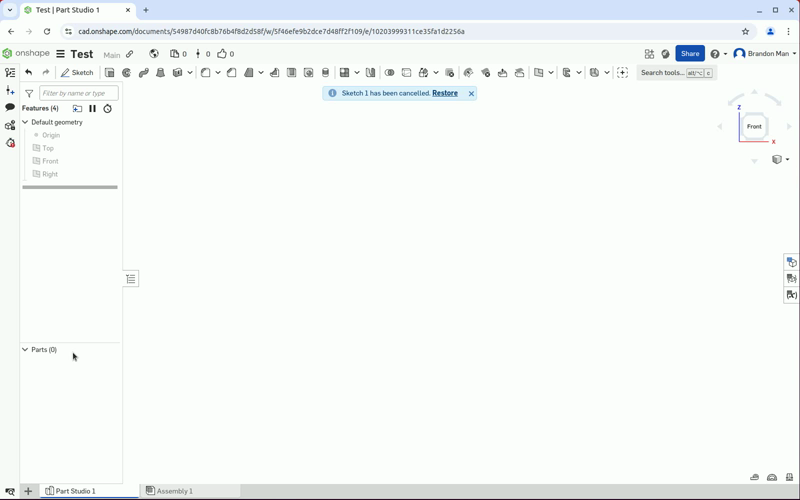
key(shift+y)
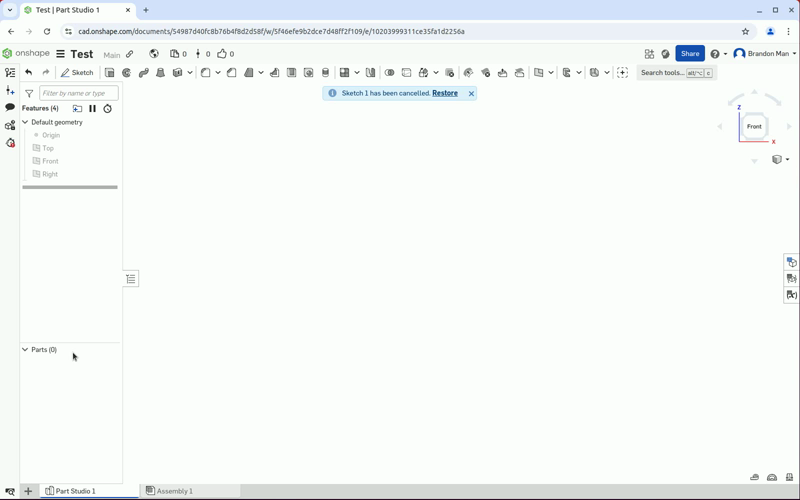
key(shift+s)
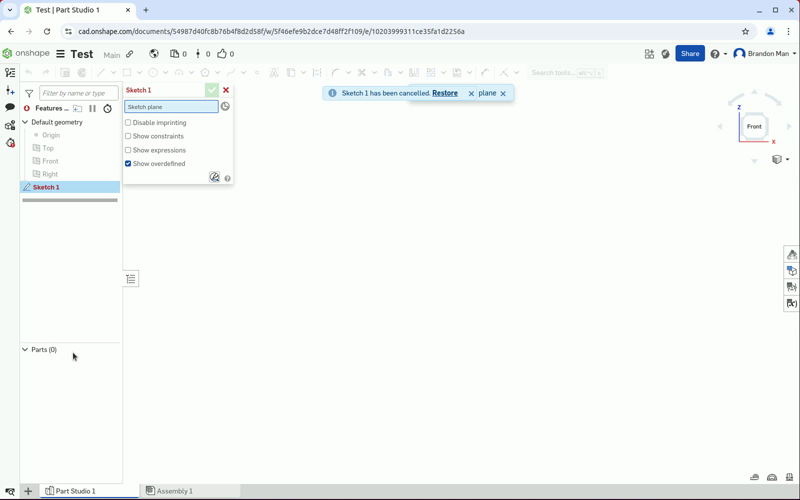
mouse_move(73, 163)
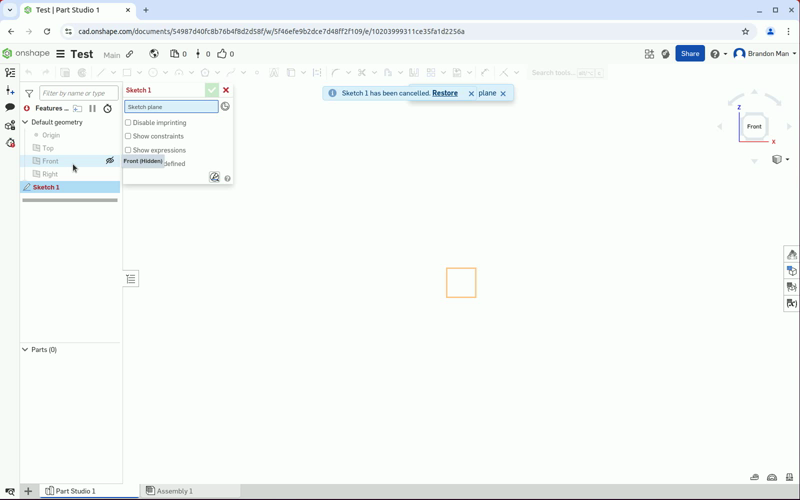
click(73, 163)
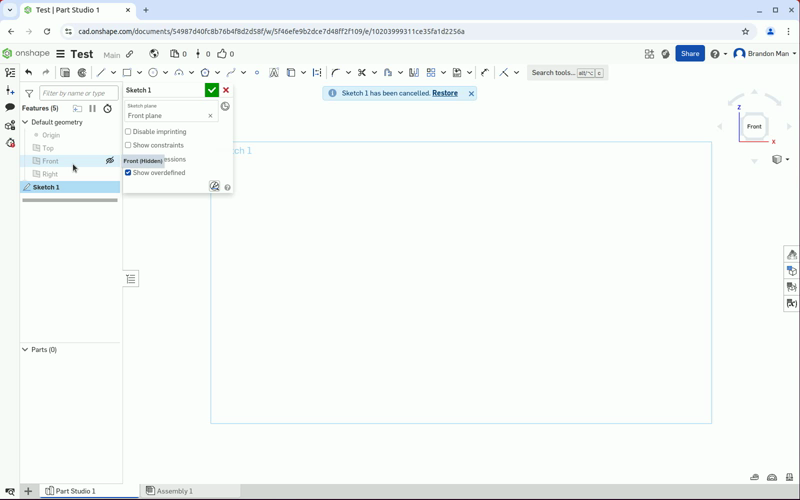
mouse_move(73, 352)
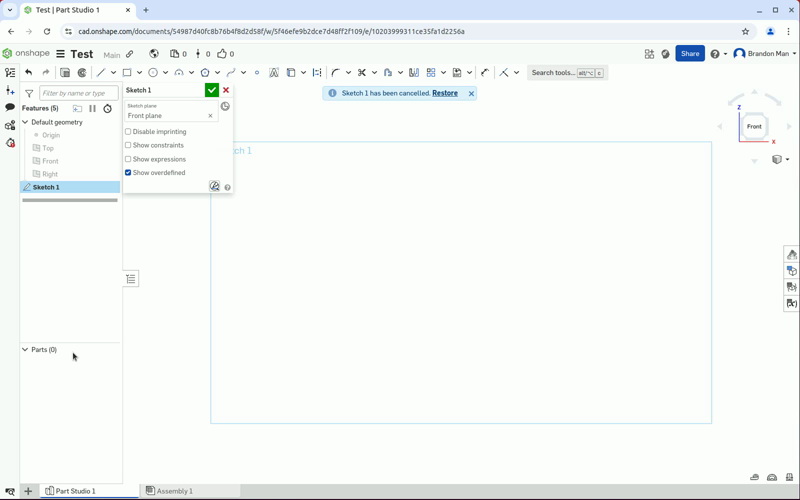
key(y)
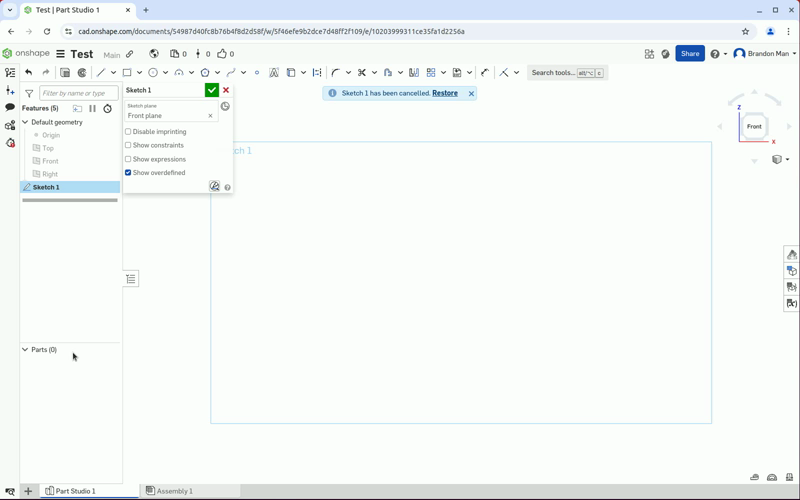
key(c)
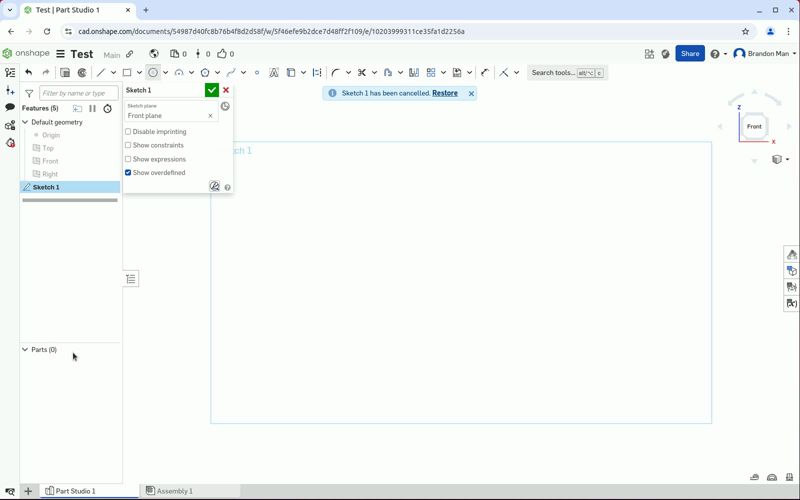
key_down(shift)
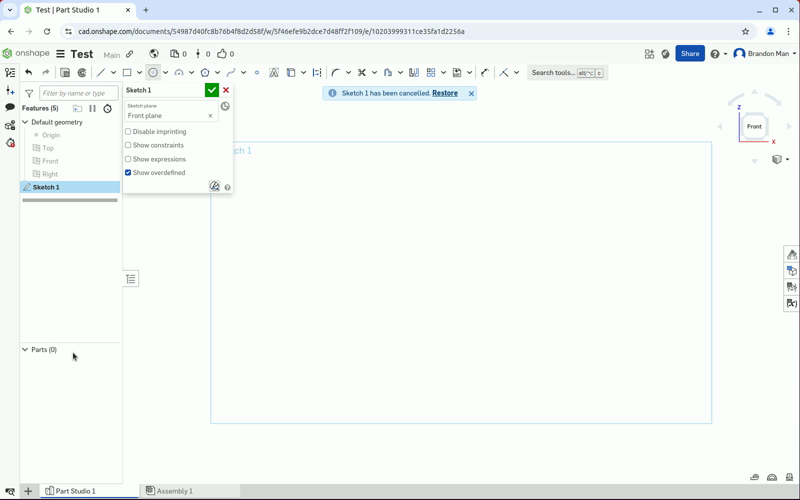
mouse_move(461, 282)
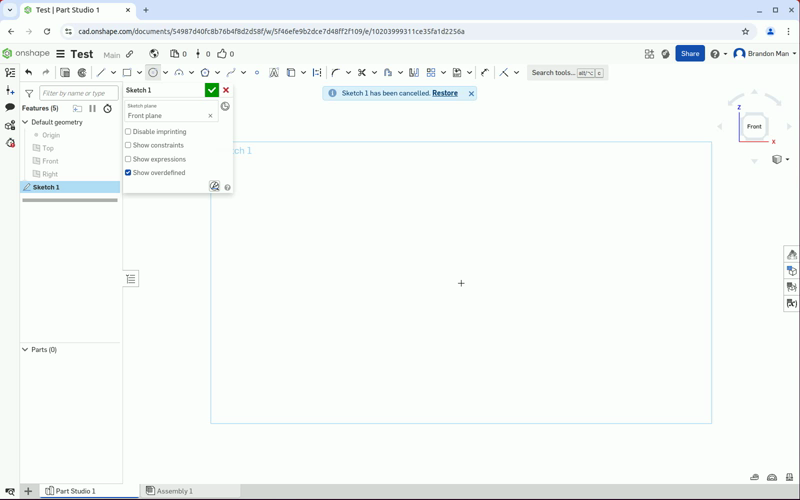
click(461, 282)
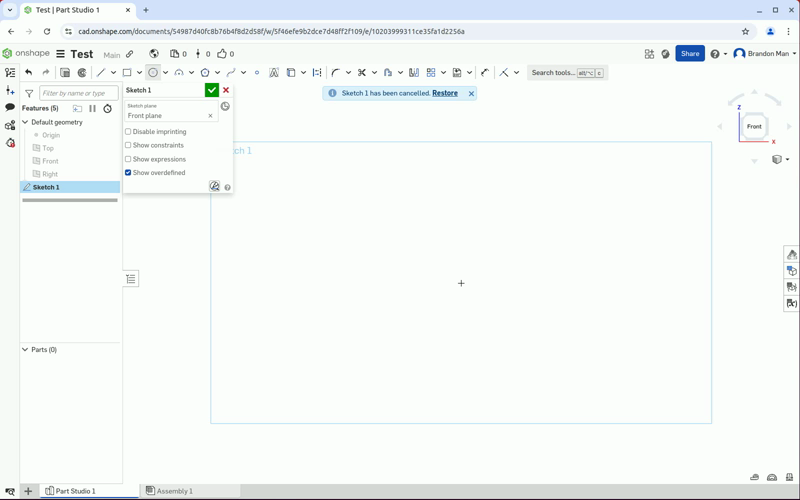
key_up(shift)
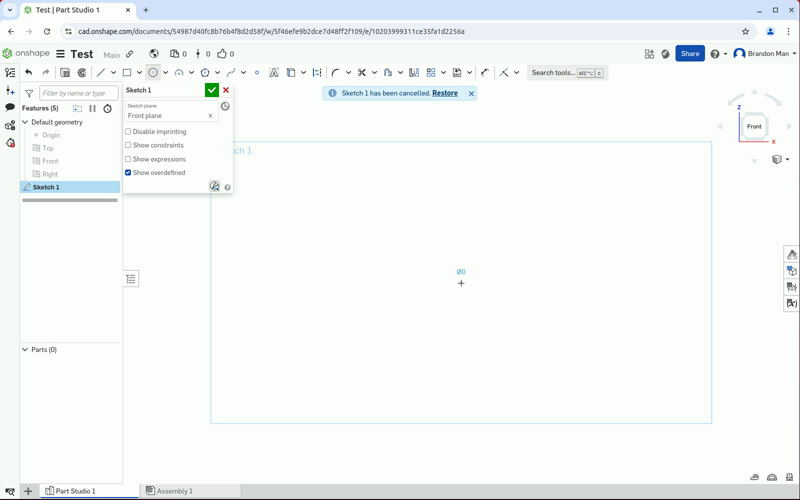
mouse_move(574, 282)
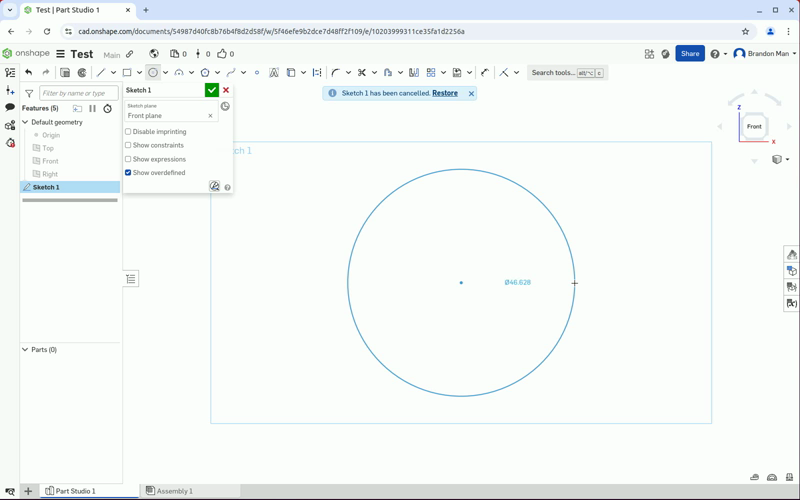
click(574, 282)
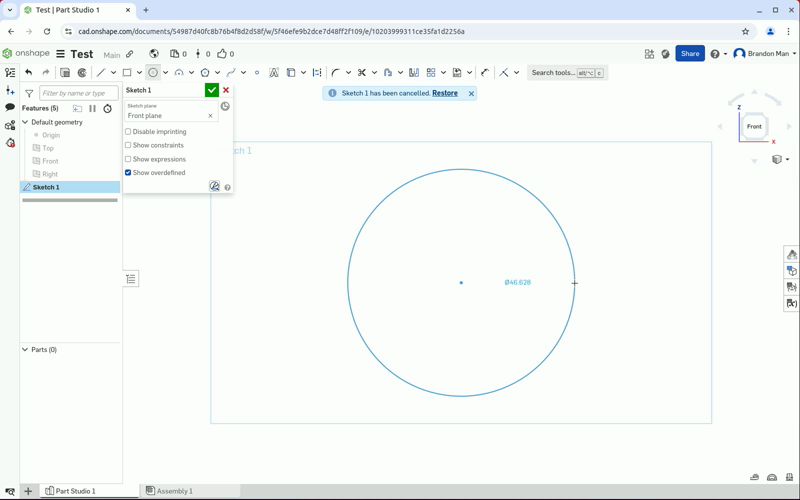
key(esc)
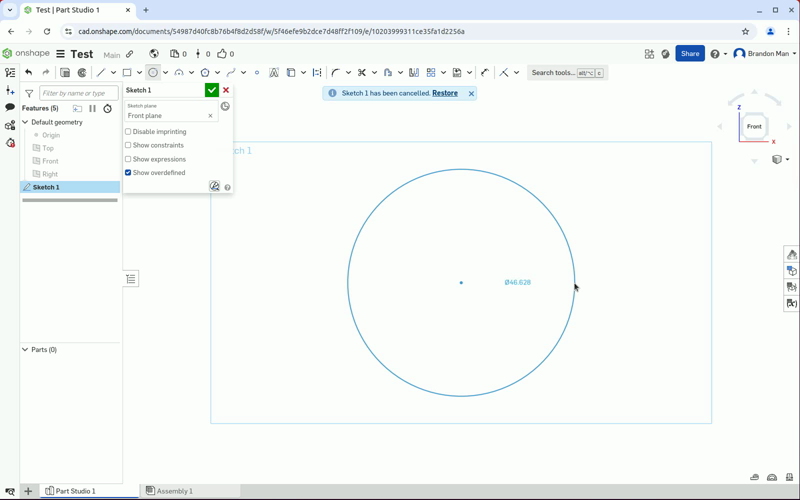
mouse_move(528, 240)
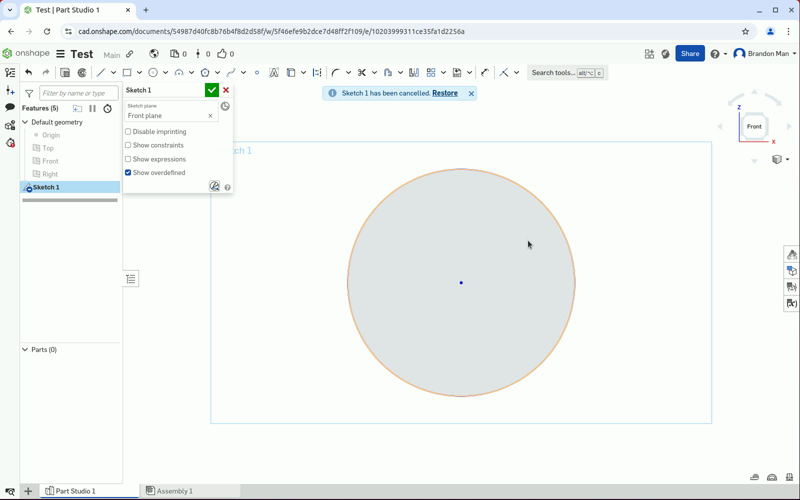
click(528, 240)
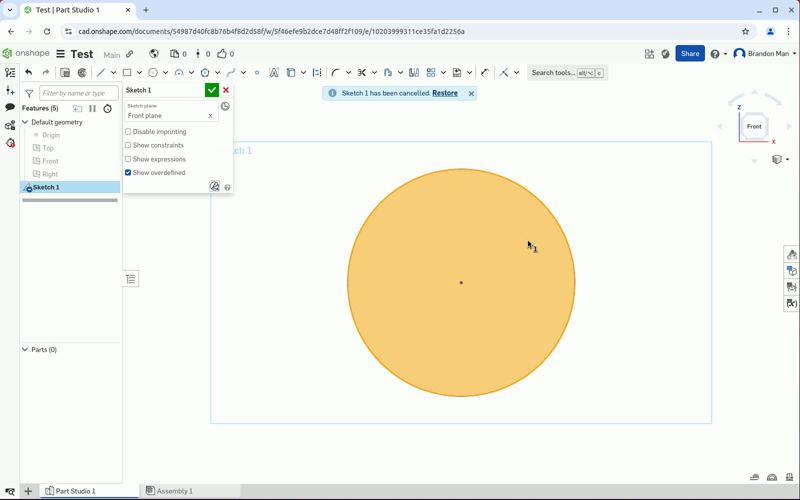
mouse_move(73, 352)
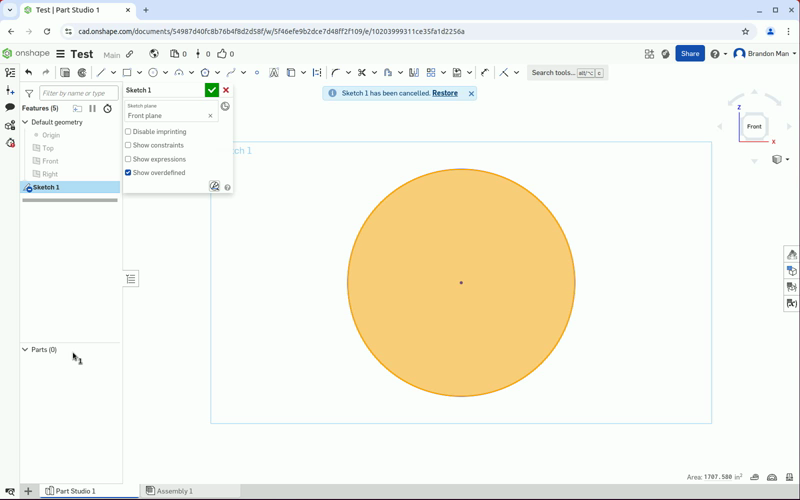
key(shift+y)
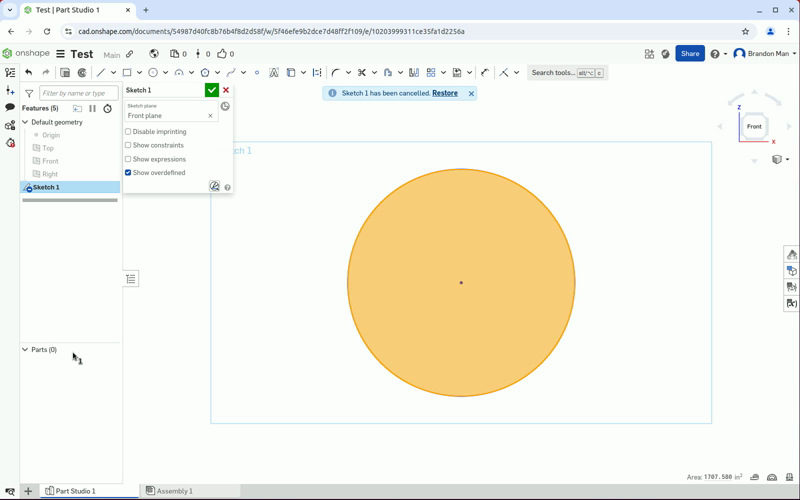
key(shift+e)
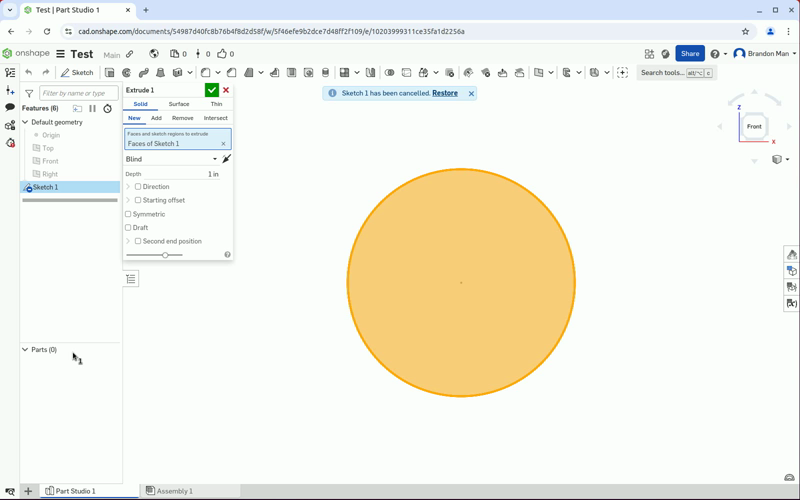
mouse_move(143, 106)
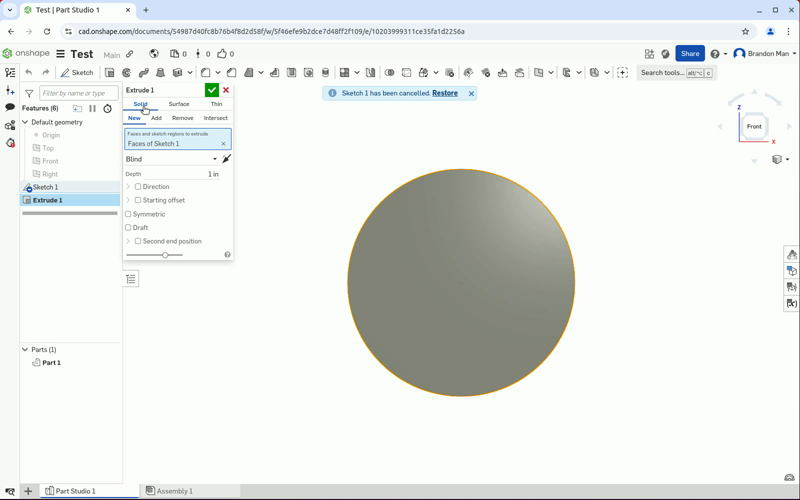
click(143, 106)
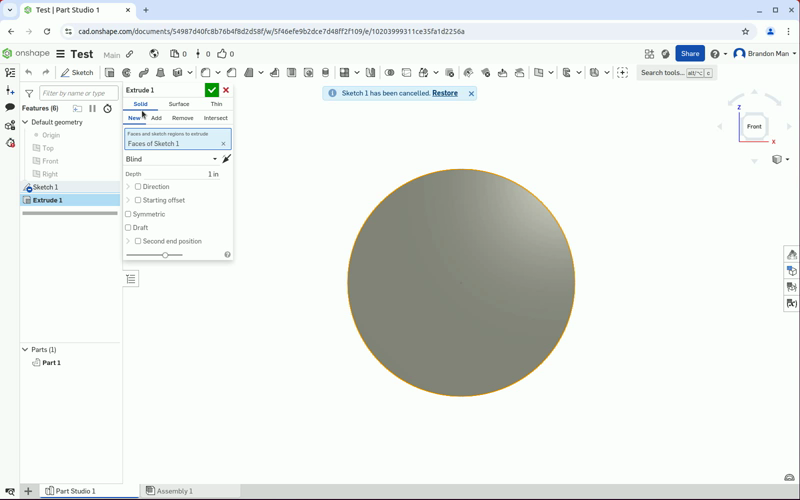
mouse_move(137, 120)
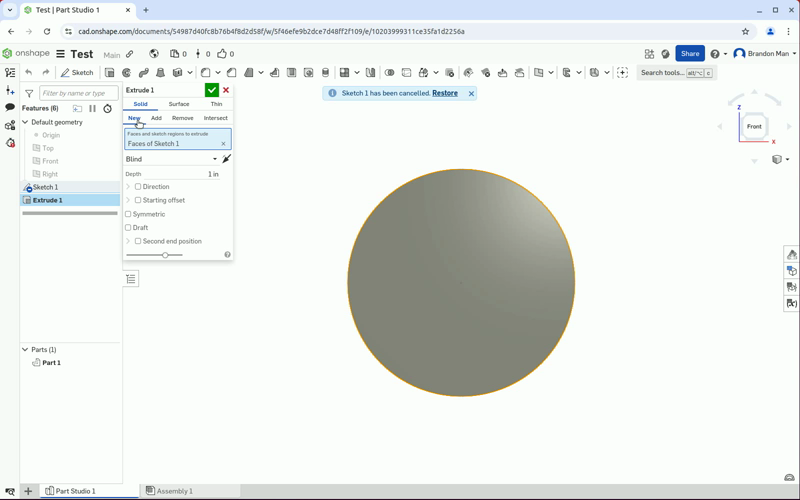
click(137, 120)
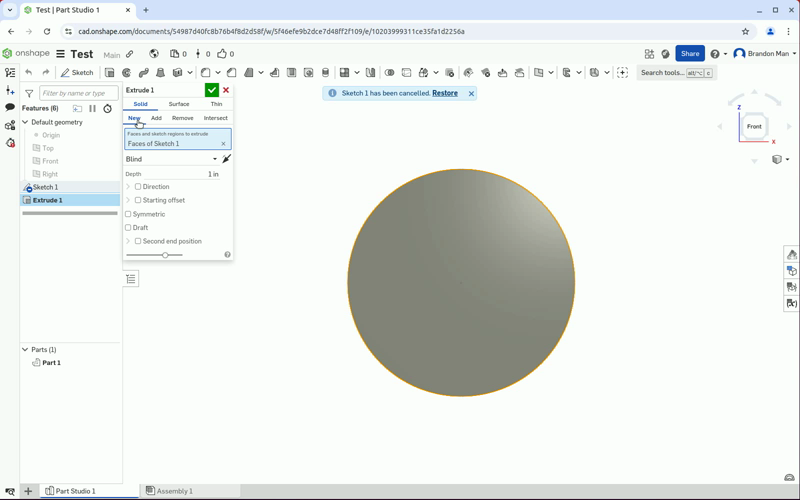
key(tab, 4)
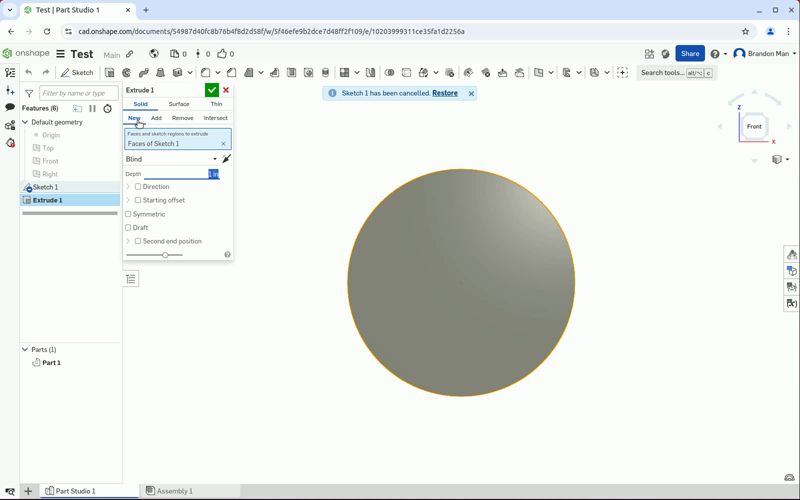
text(-23.108)
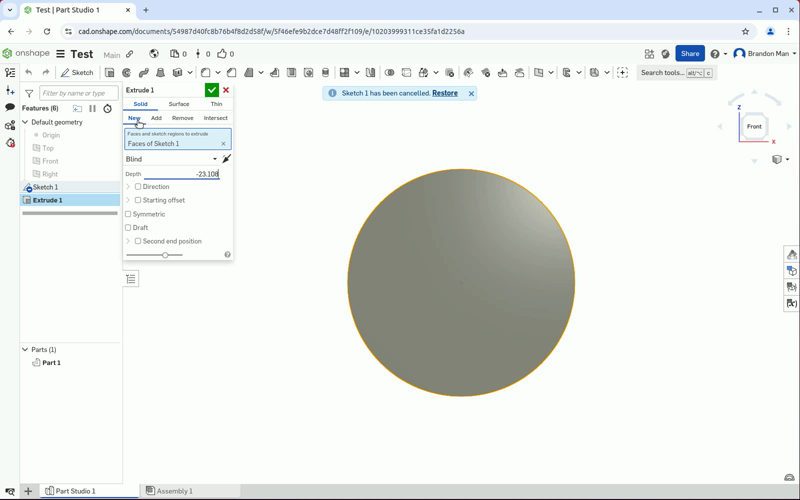
key(enter)
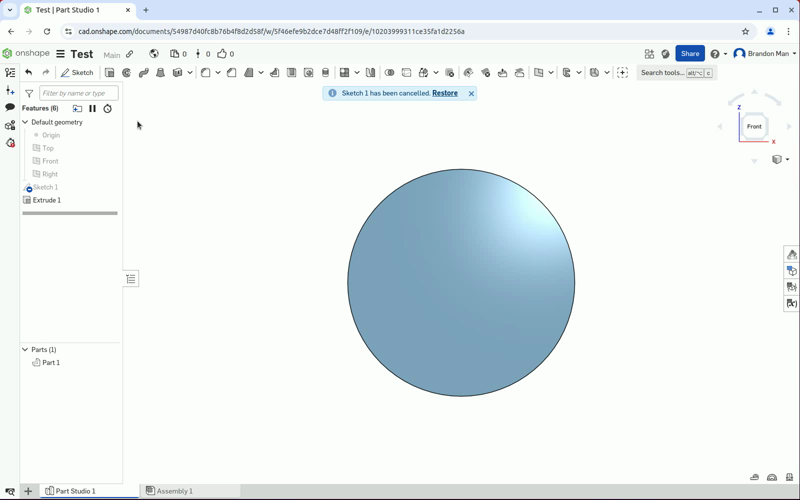
key(shift+h)
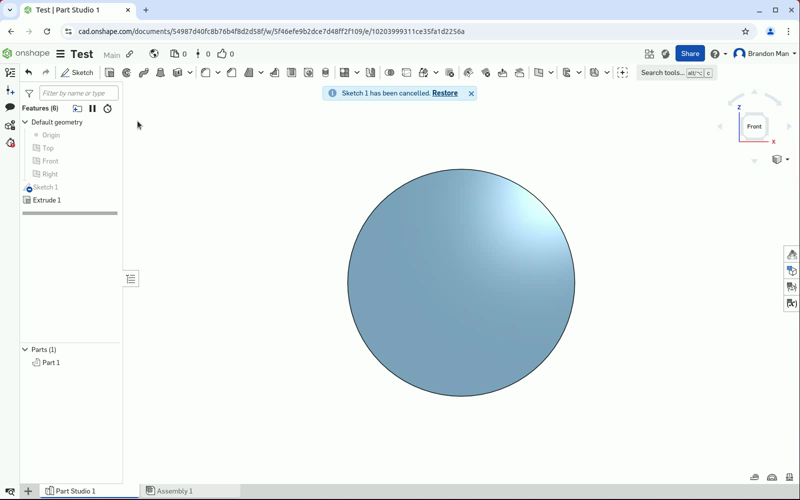
key(shift+h)
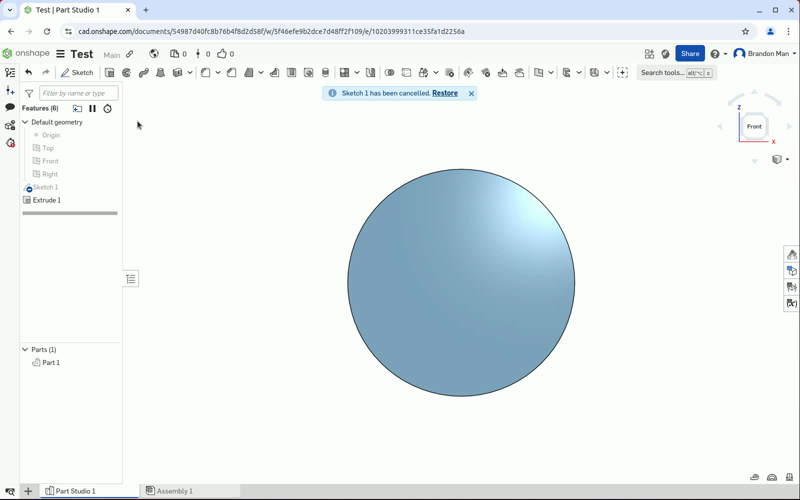
mouse_move(73, 189)
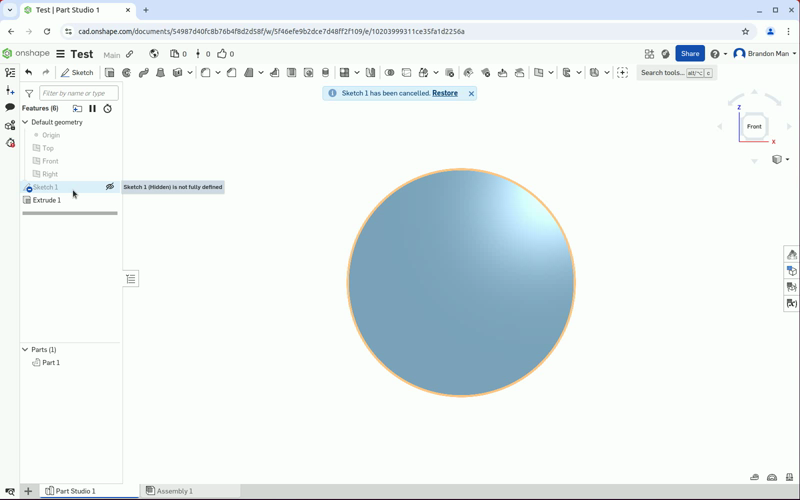
click(73, 189)
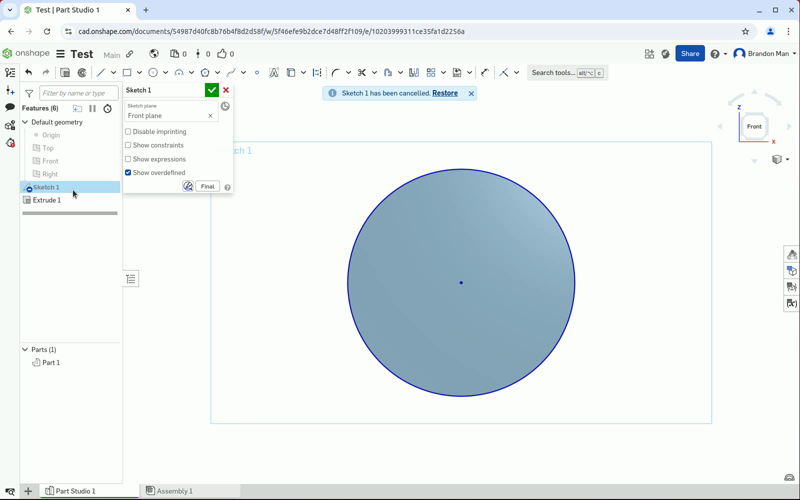
mouse_move(229, 92)
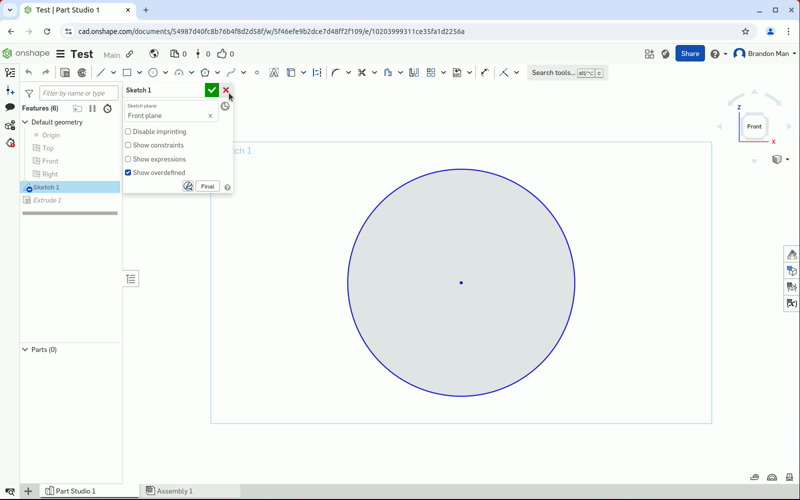
click(229, 92)
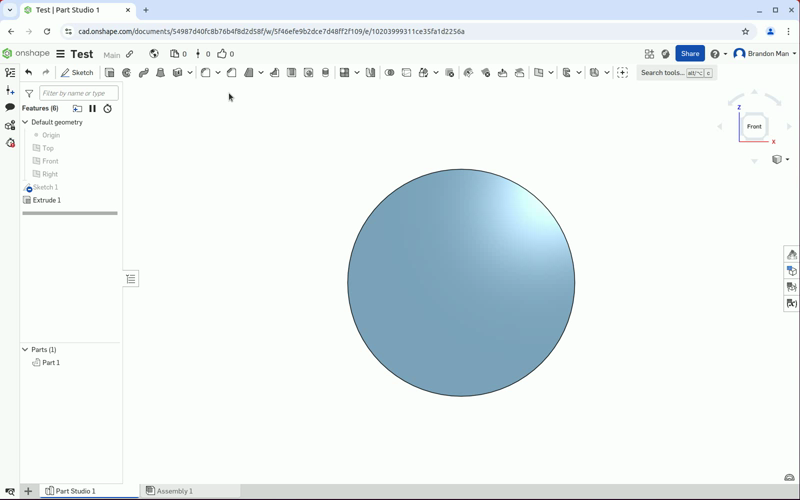
mouse_move(73, 352)
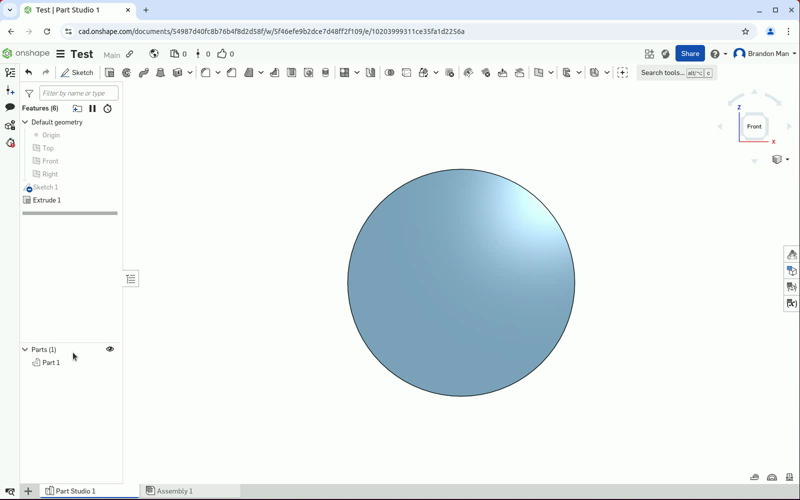
key(y)
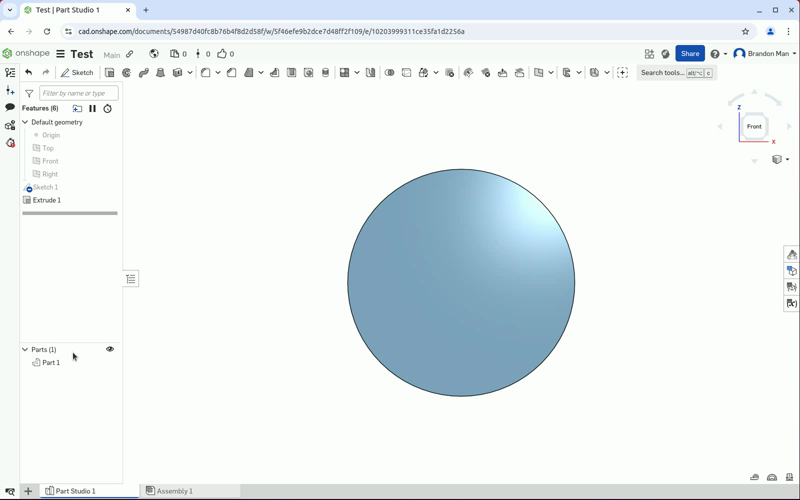
key(shift+p)
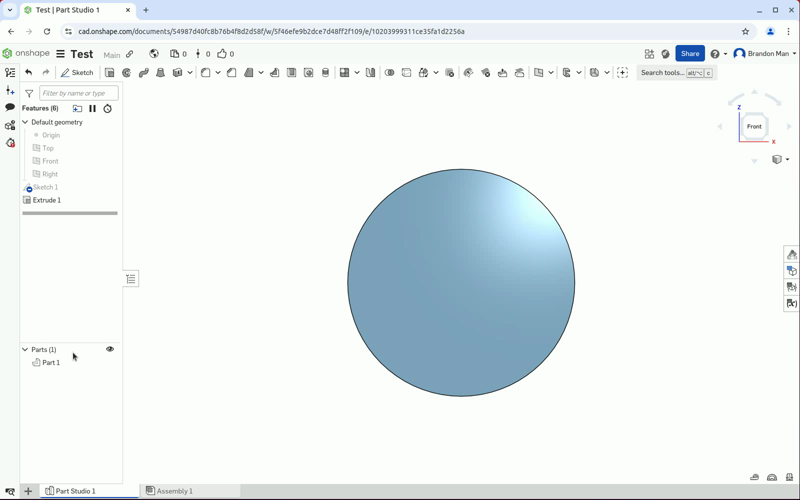
key(space)
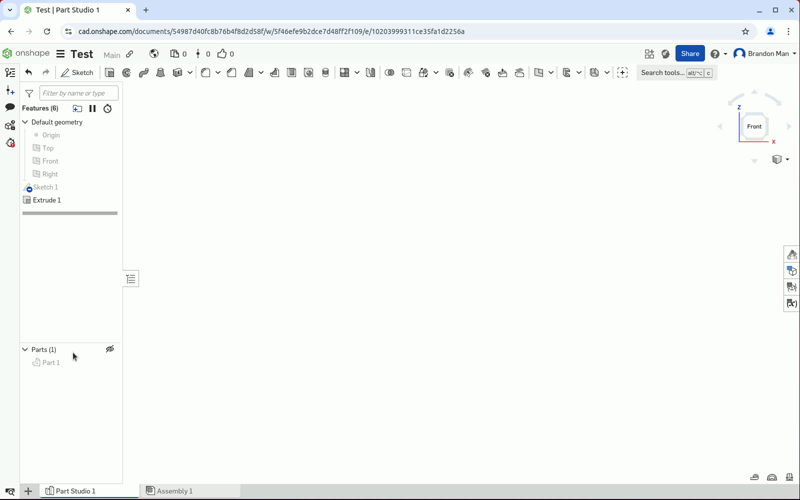
key_down(shift)
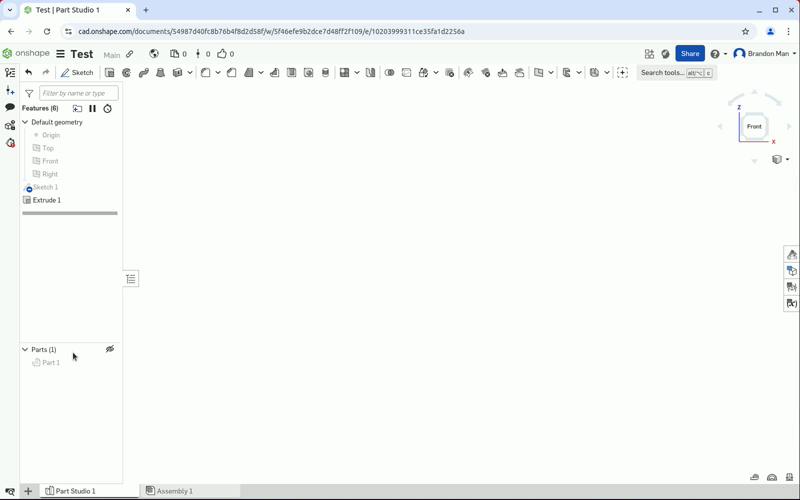
key(down)
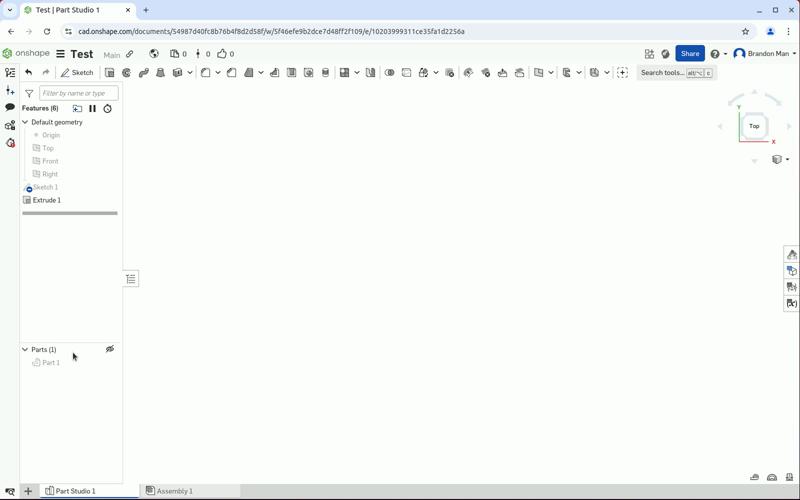
key_up(shift)
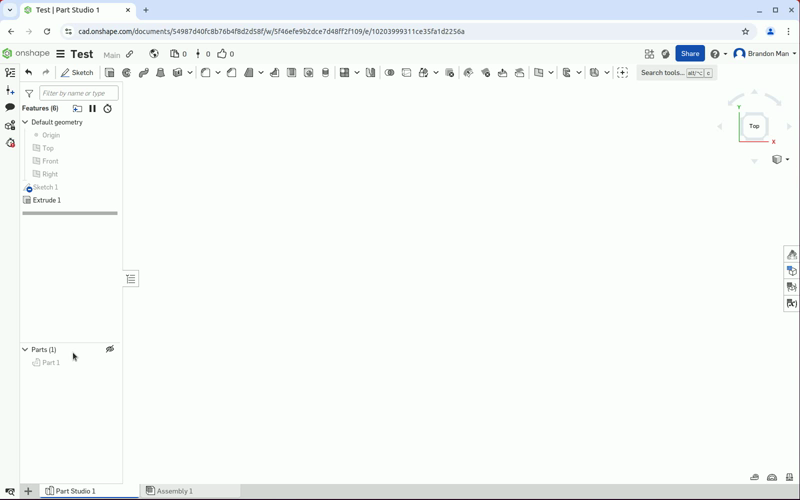
mouse_move(73, 352)
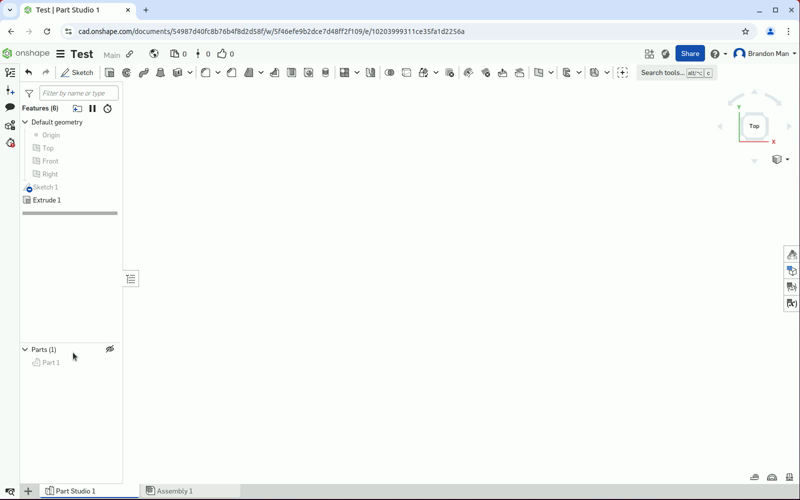
key(shift+y)
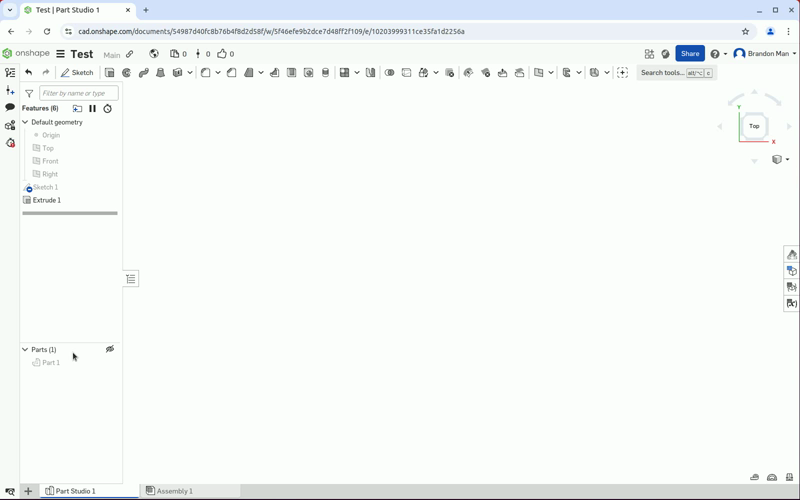
key(shift+s)
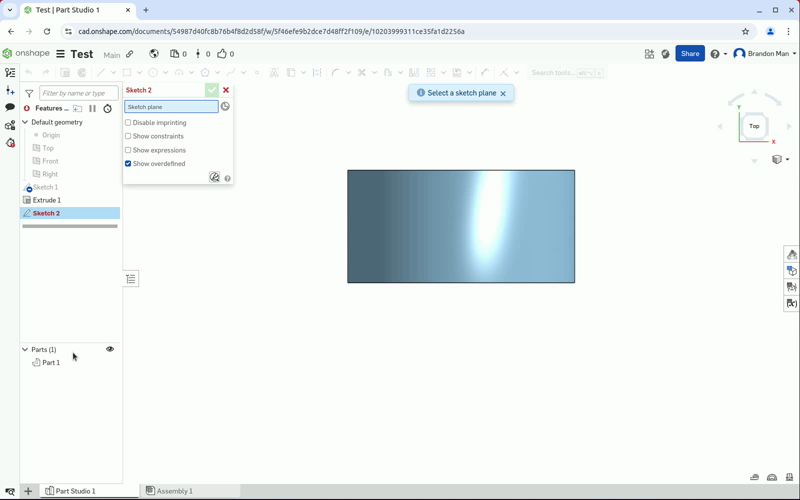
mouse_move(73, 150)
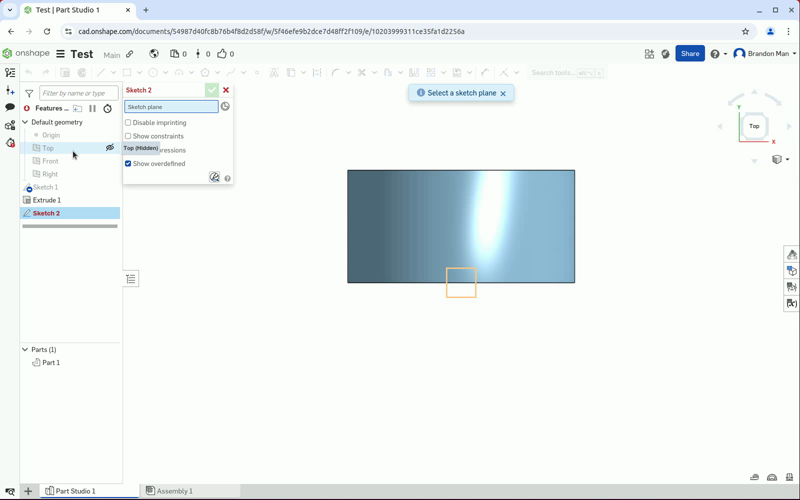
click(73, 150)
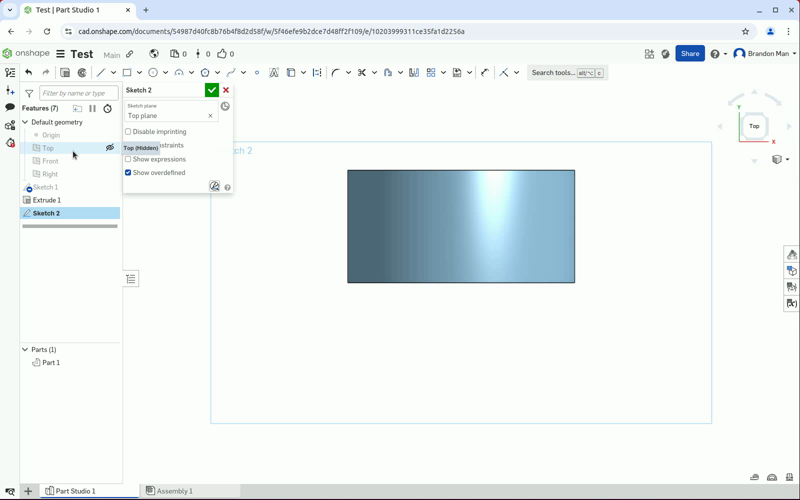
mouse_move(73, 352)
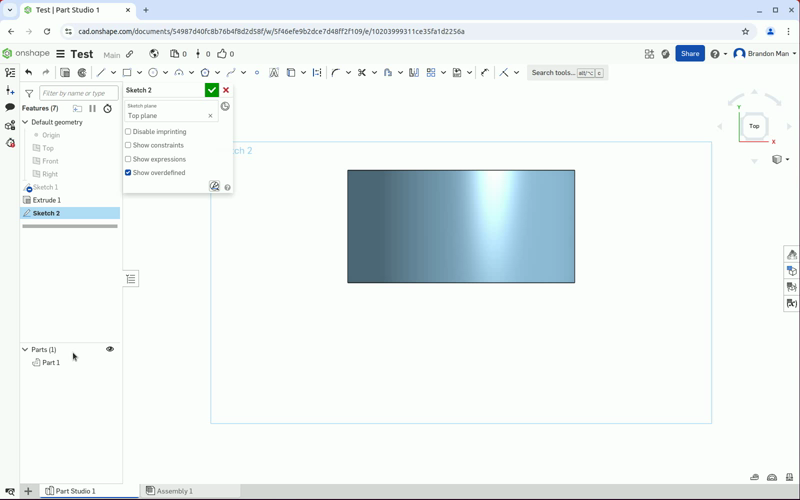
key(y)
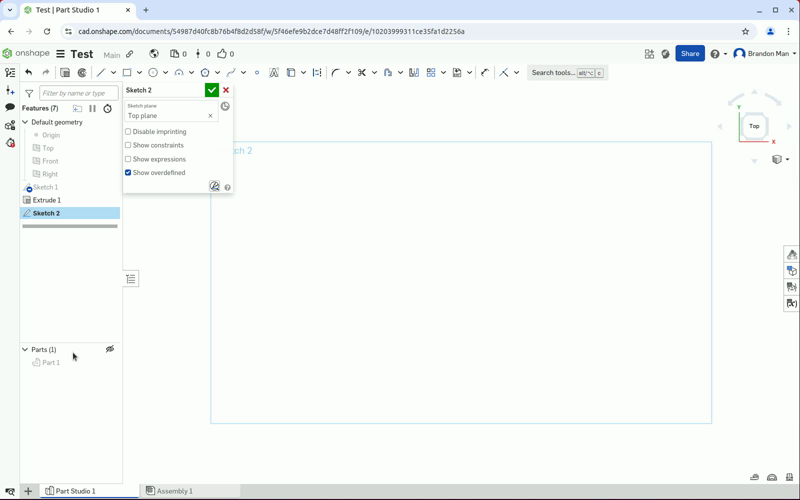
key(c)
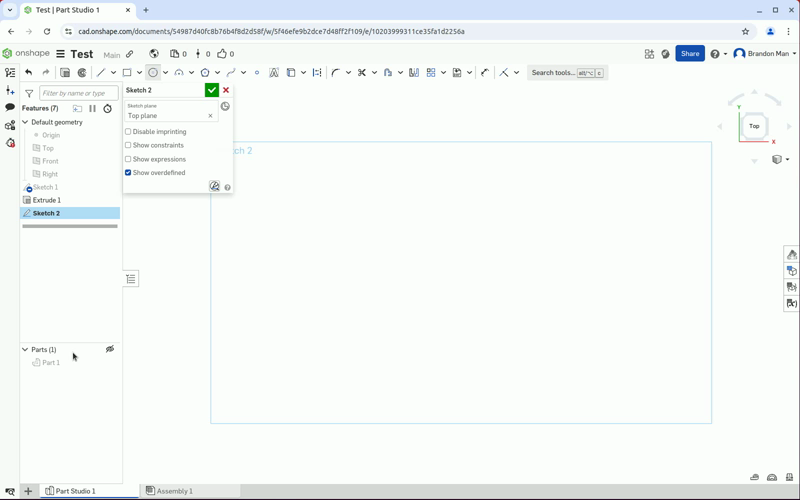
key_down(shift)
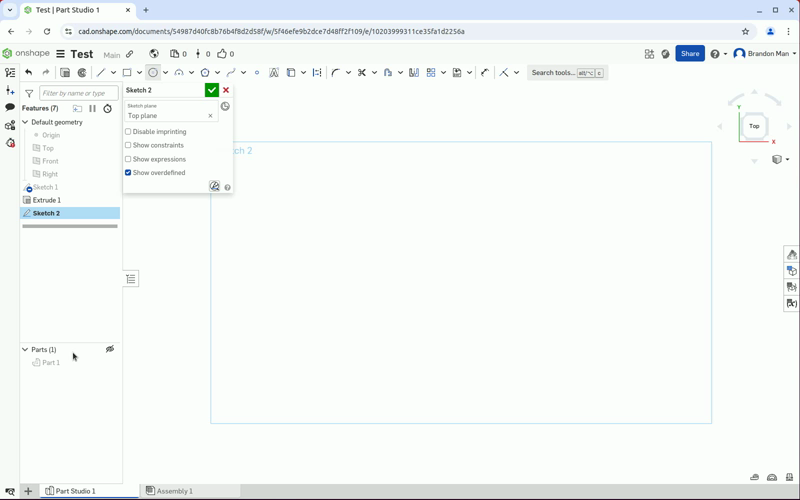
mouse_move(461, 217)
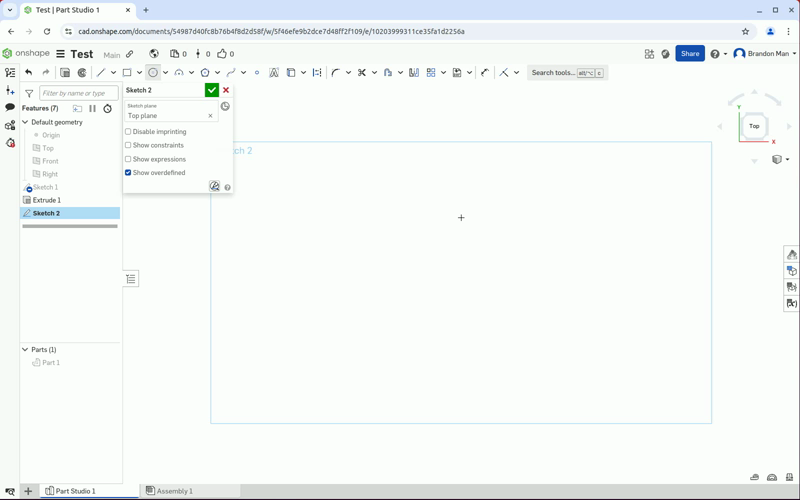
click(461, 217)
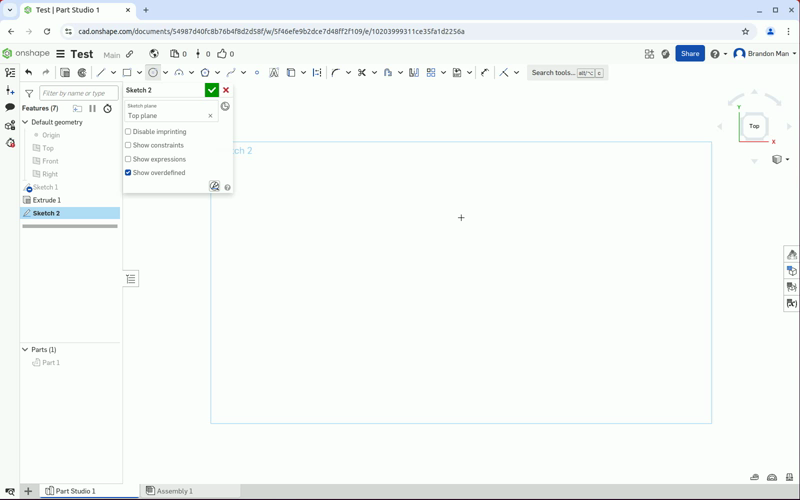
key_up(shift)
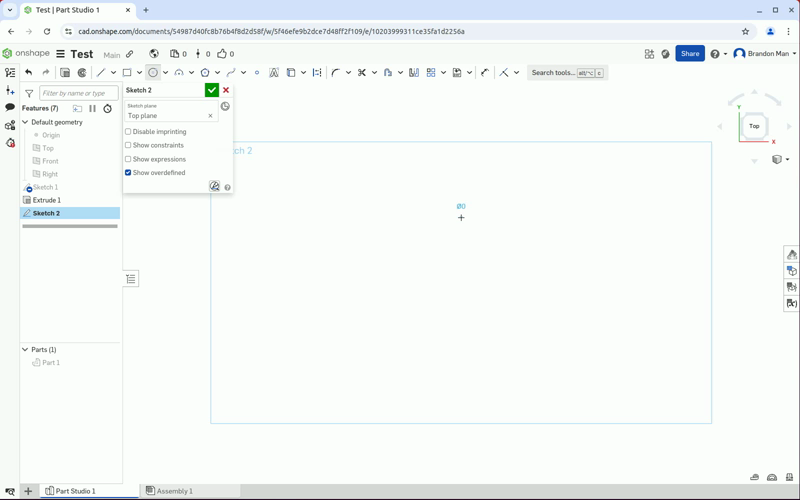
mouse_move(490, 217)
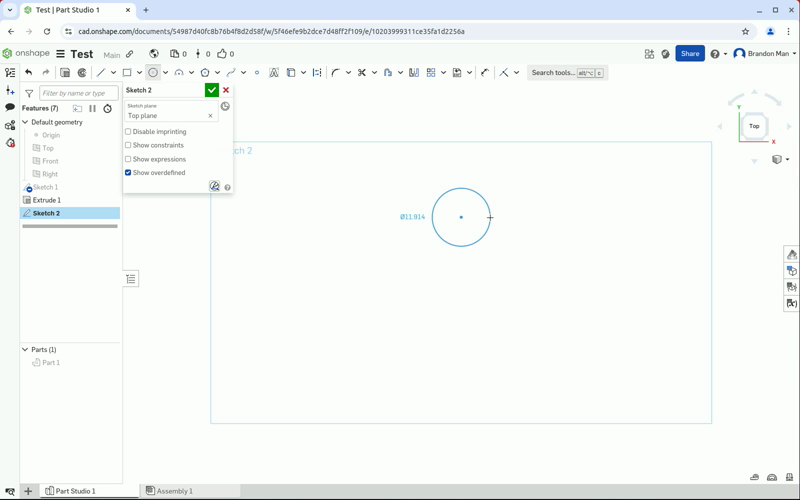
click(490, 217)
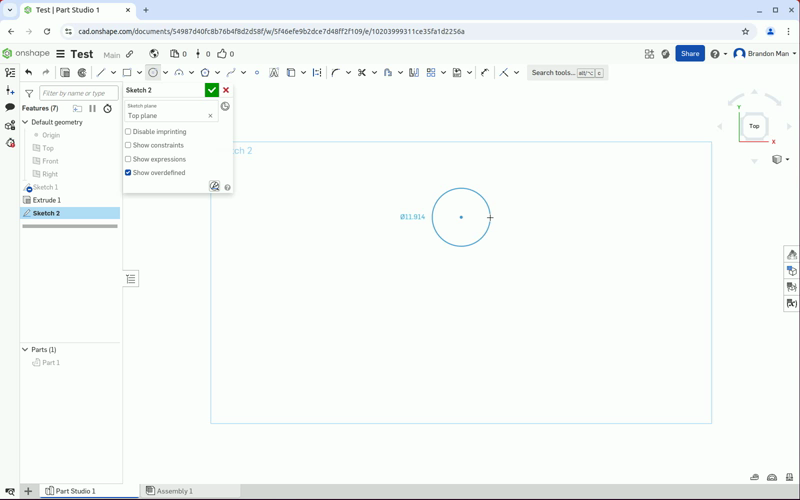
key(esc)
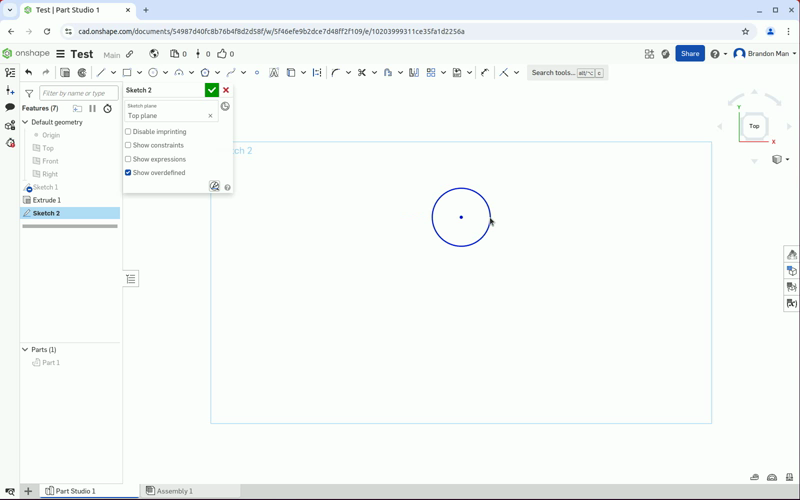
mouse_move(454, 219)
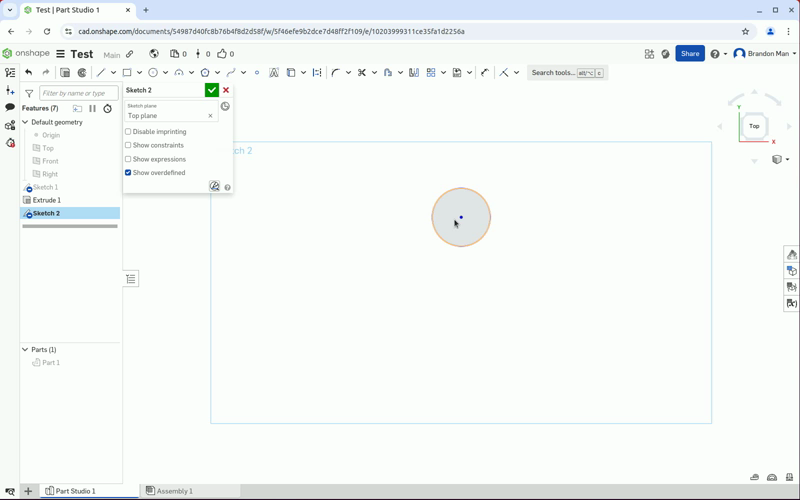
click(454, 219)
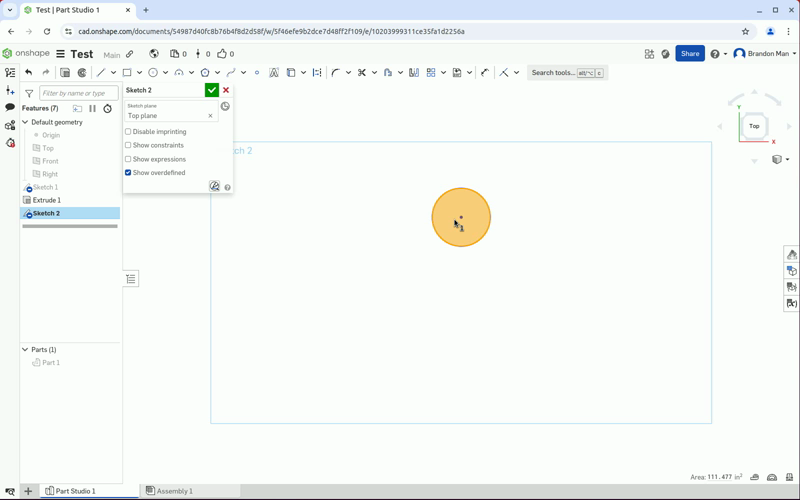
mouse_move(73, 352)
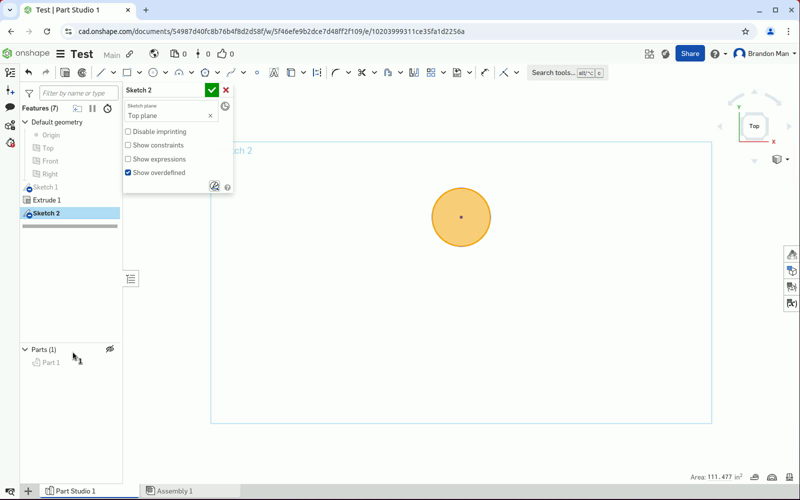
key(shift+y)
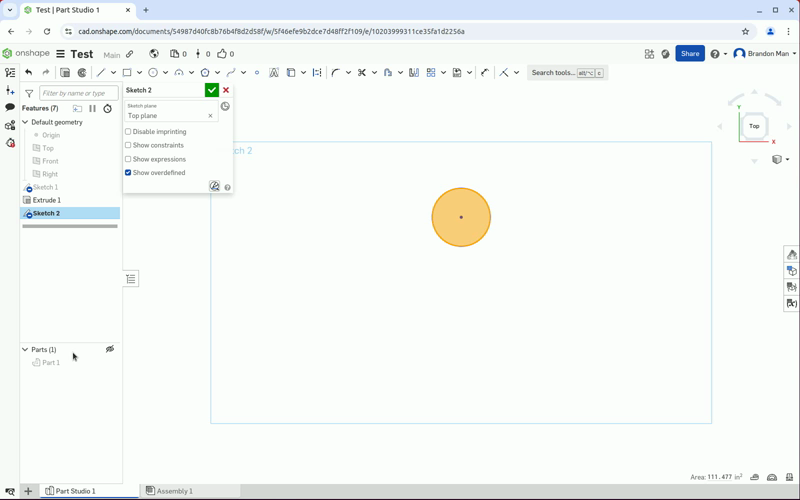
key(shift+e)
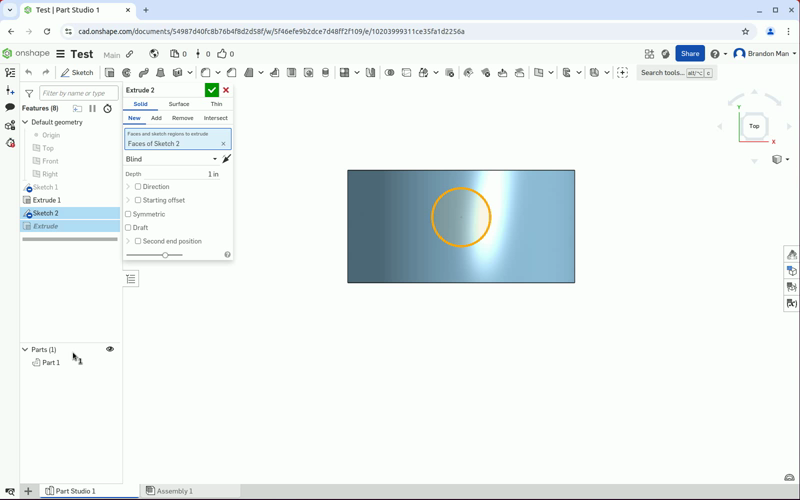
mouse_move(143, 106)
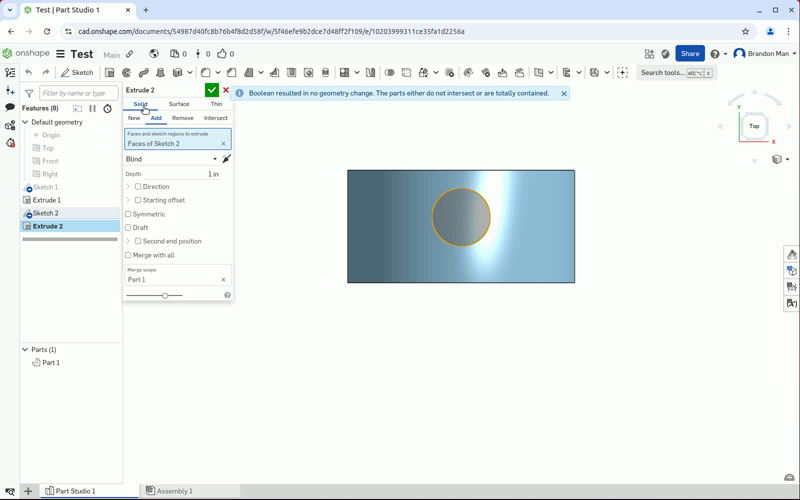
click(143, 106)
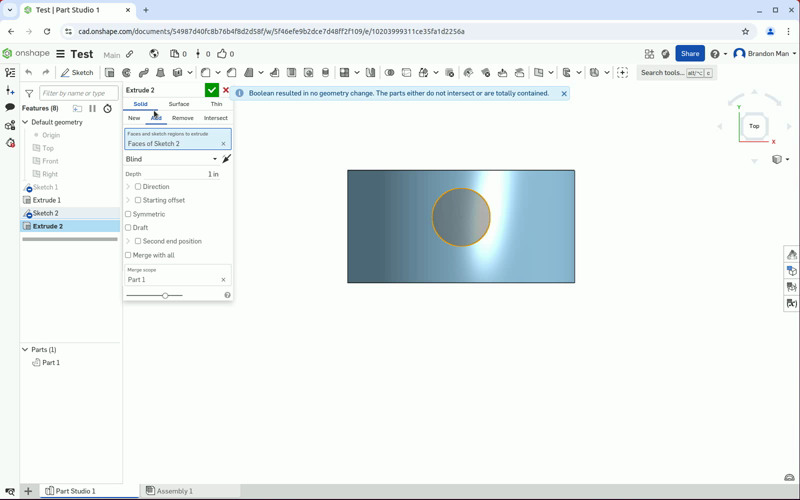
mouse_move(186, 120)
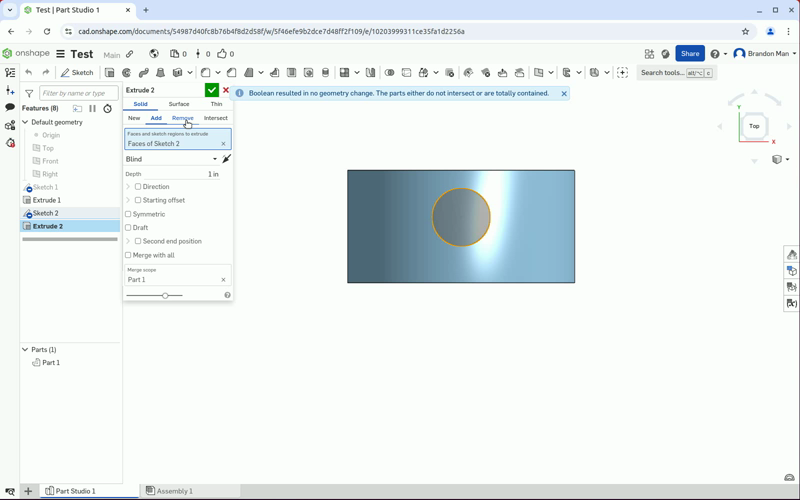
click(186, 120)
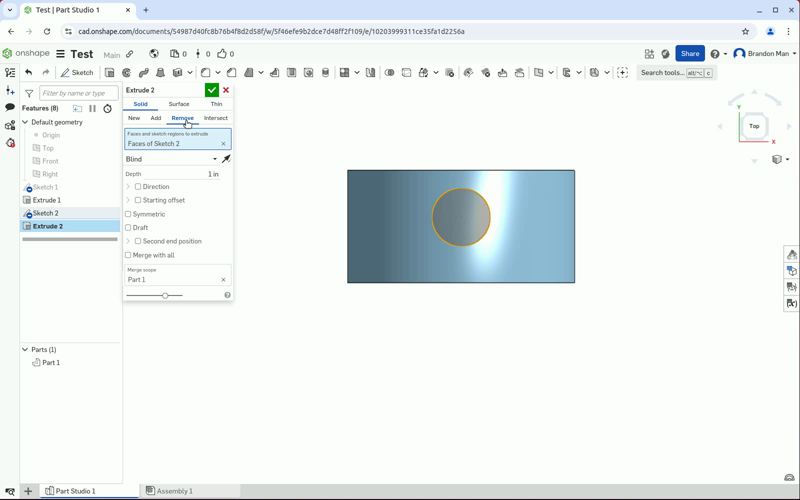
key(tab, 4)
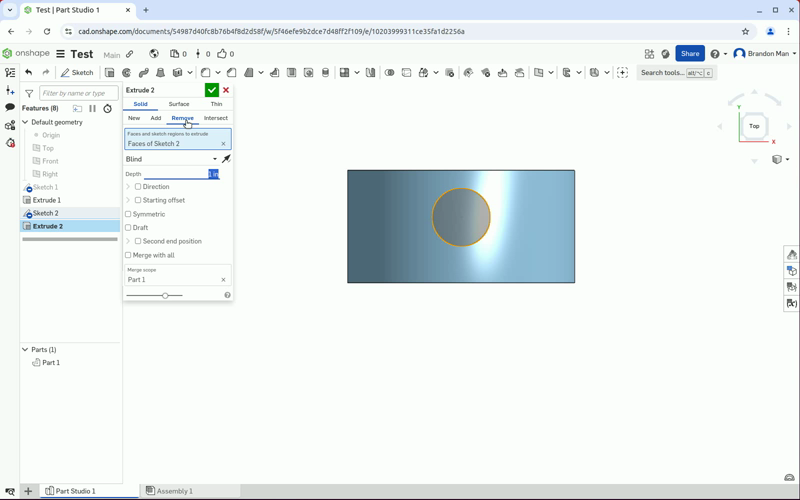
text(-61.14)
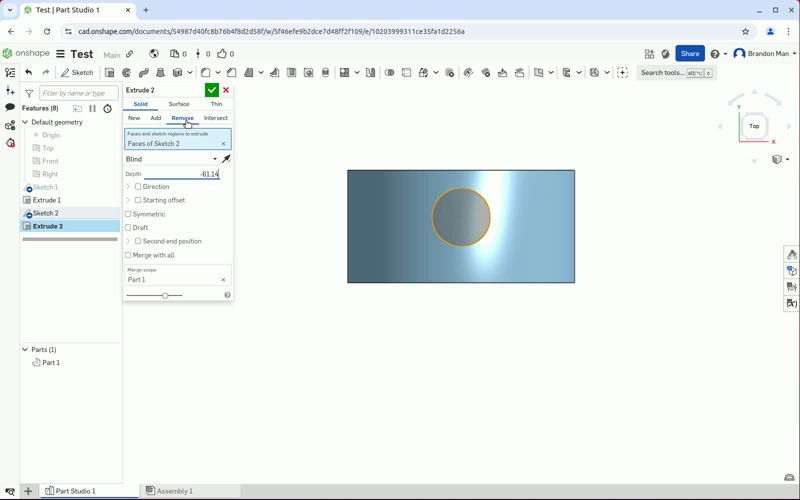
key(tab, 3)
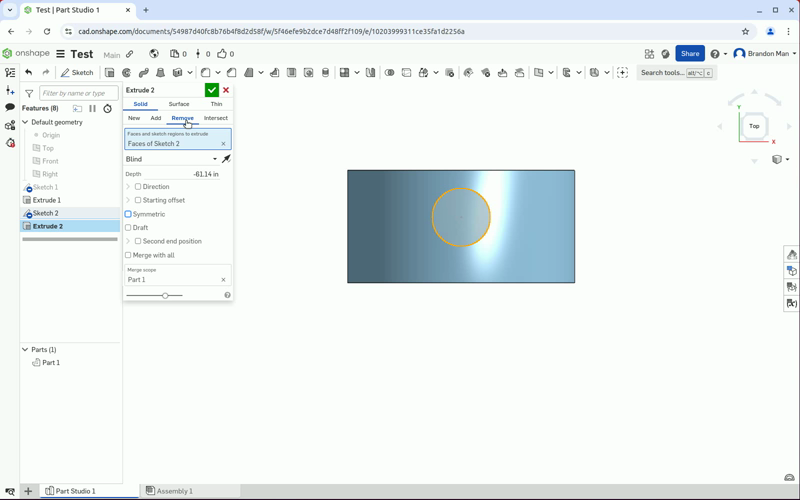
key(space)
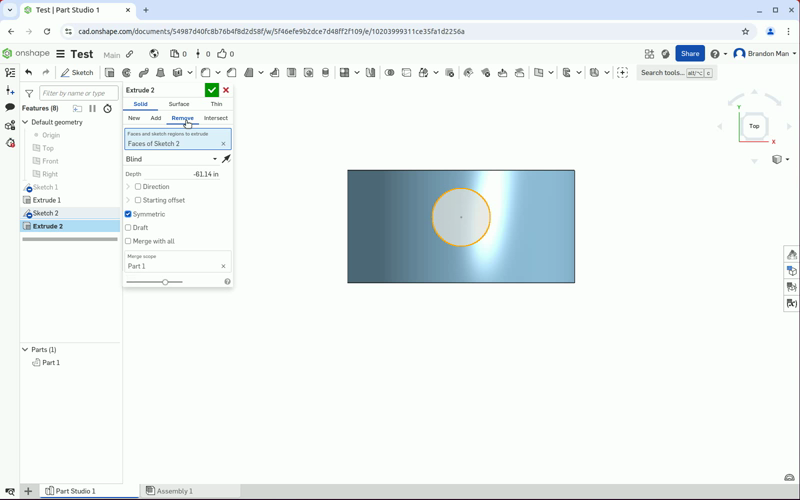
key(tab, 2)
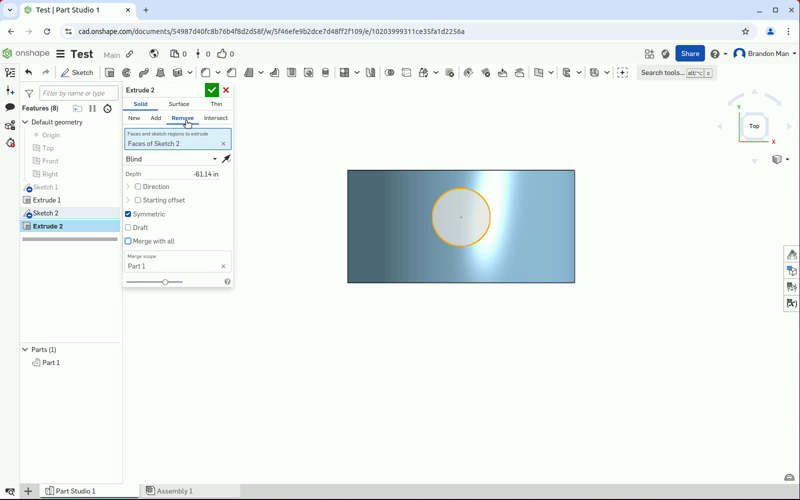
key(space)
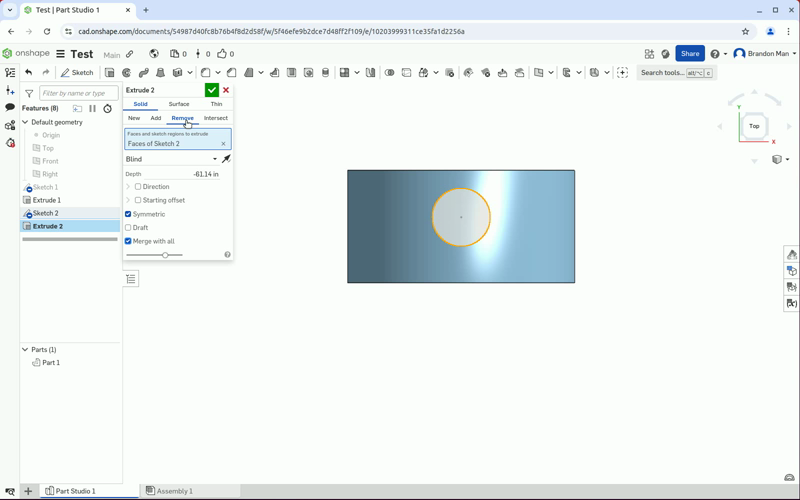
key(enter)
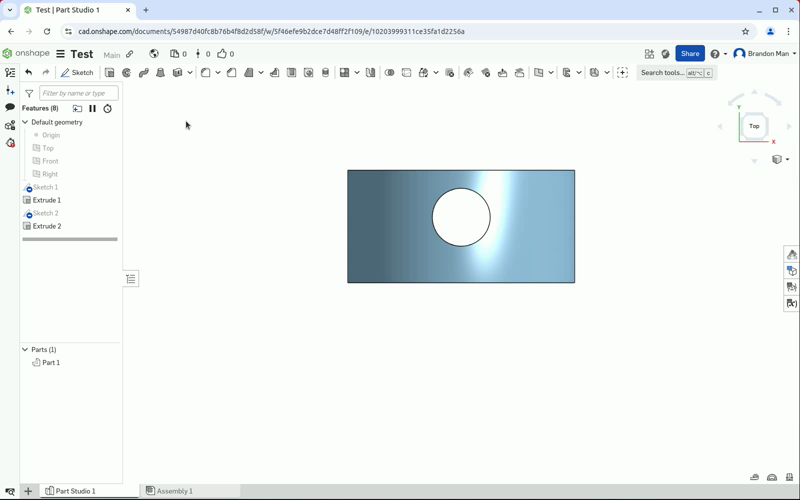
key(shift+h)
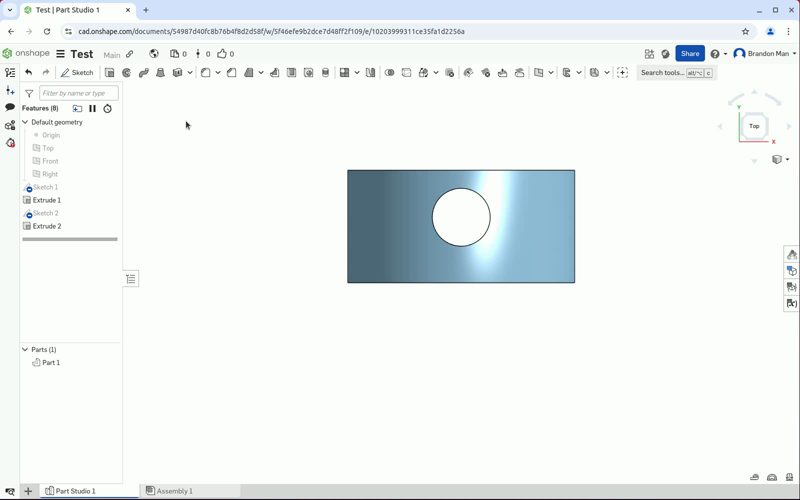
key(shift+h)
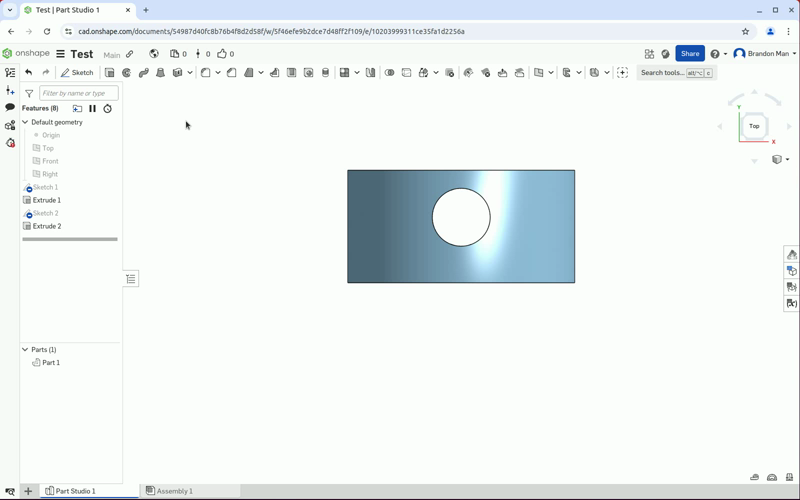
mouse_move(73, 189)
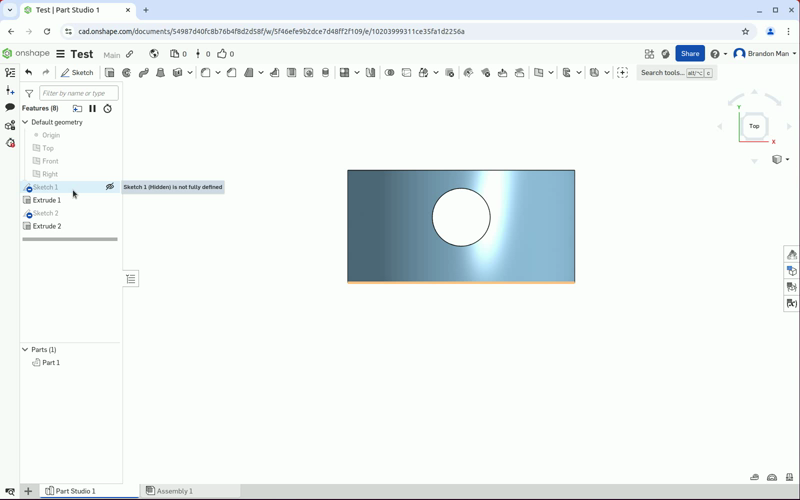
click(73, 189)
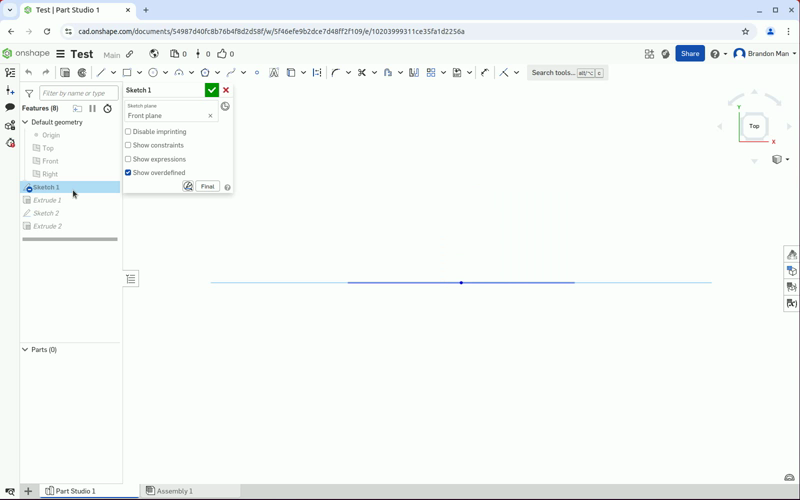
mouse_move(229, 92)
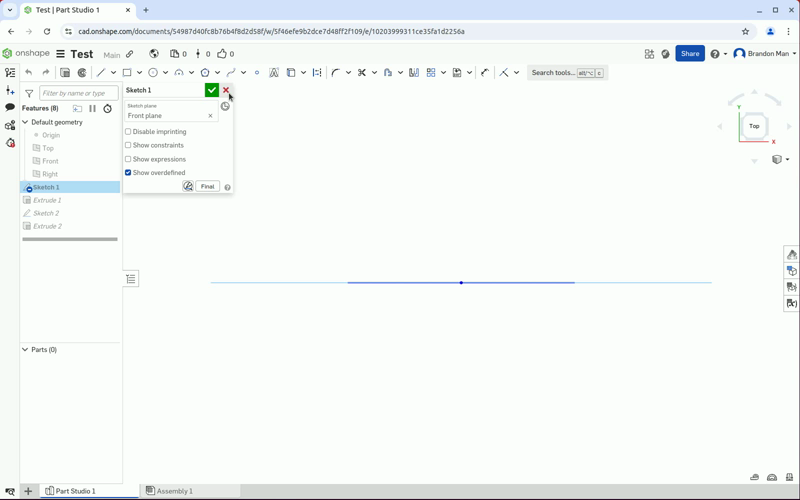
click(229, 92)
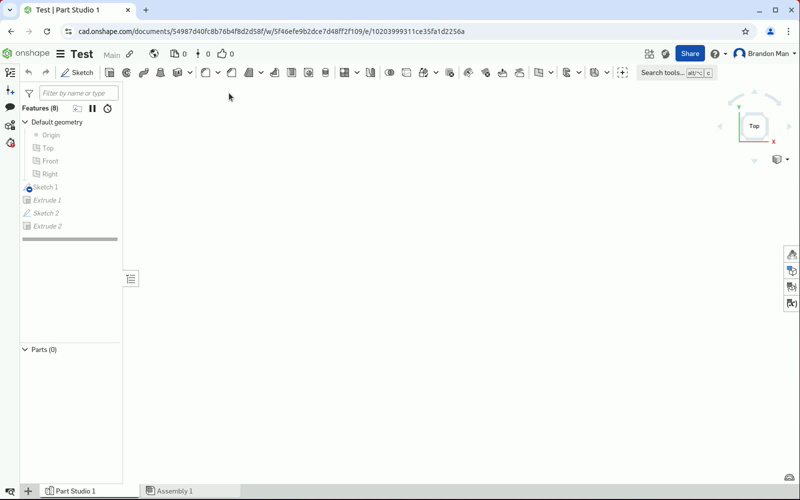
mouse_move(73, 352)
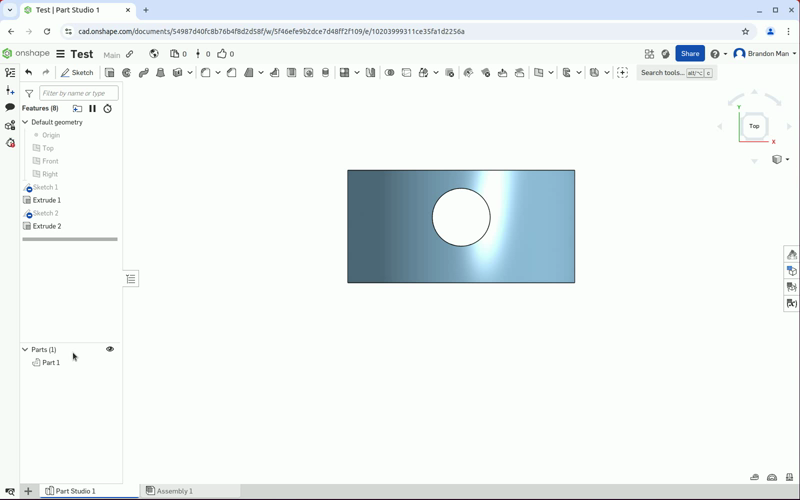
key(y)
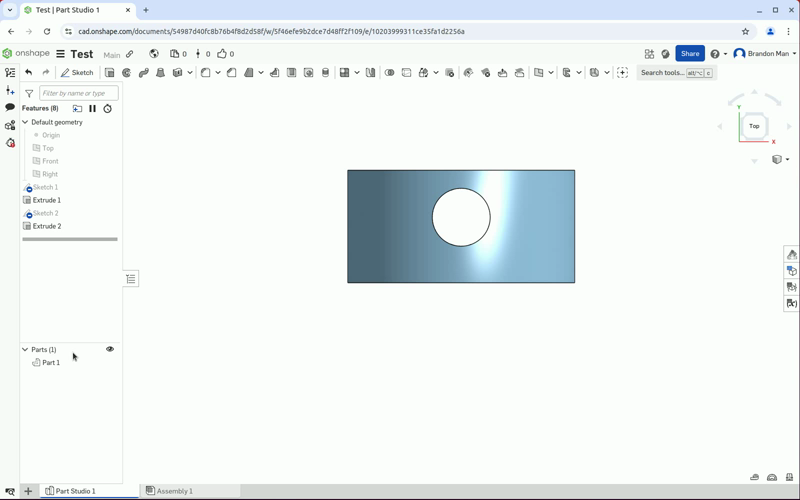
key(shift+p)
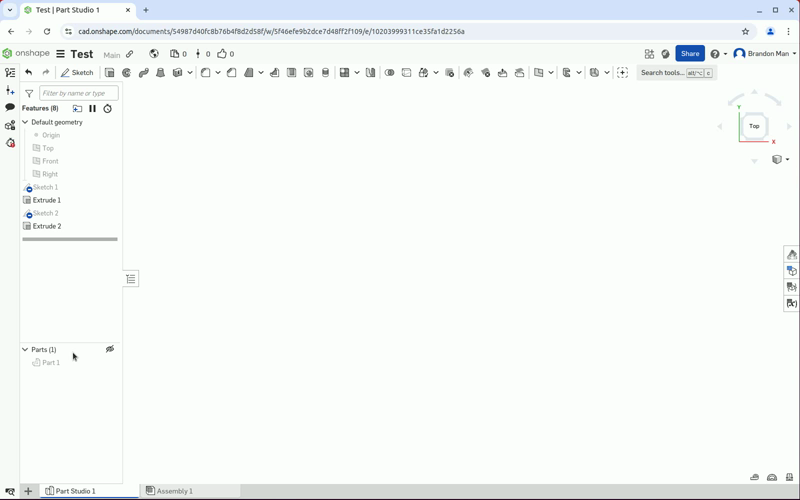
key(space)
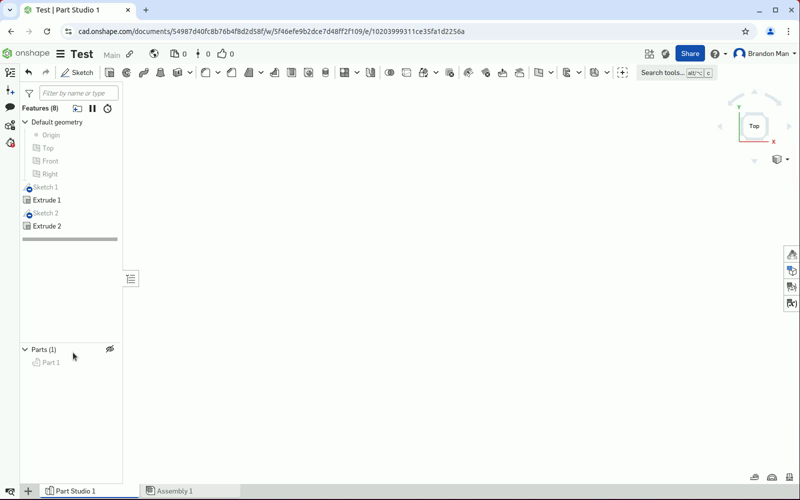
key_down(shift)
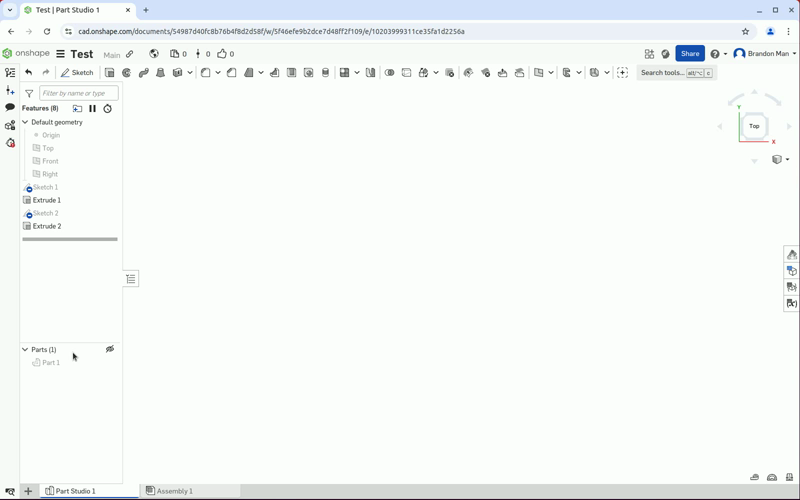
key(up)
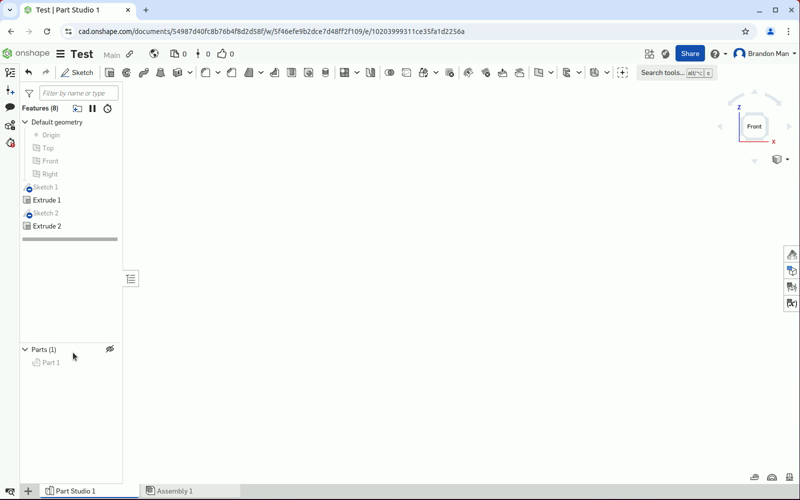
key_up(shift)
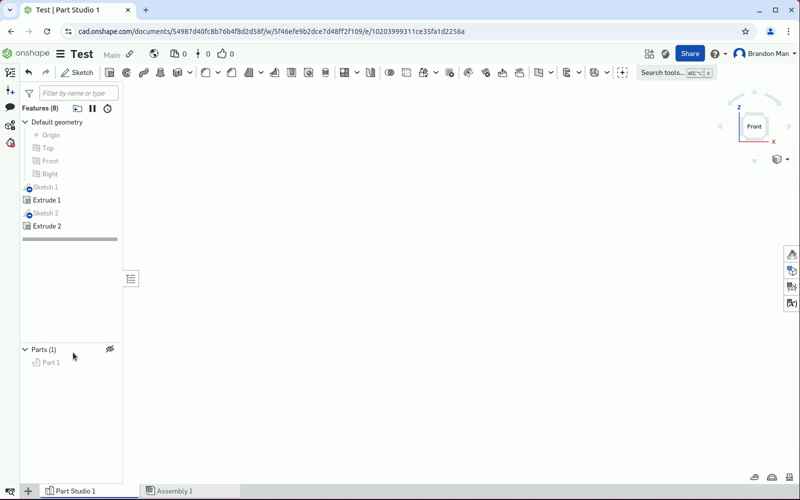
mouse_move(73, 352)
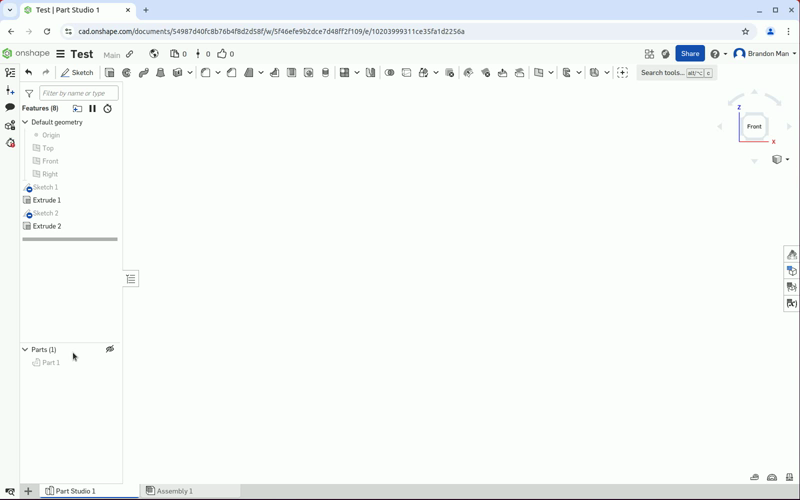
key(shift+y)
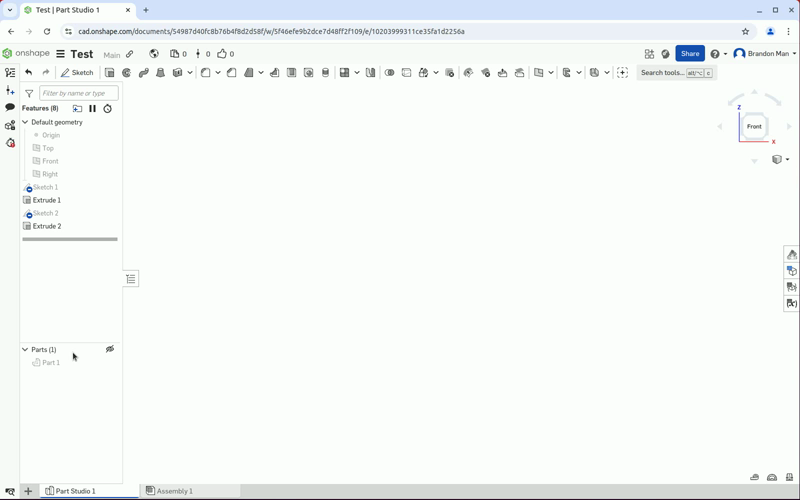
key(shift+s)
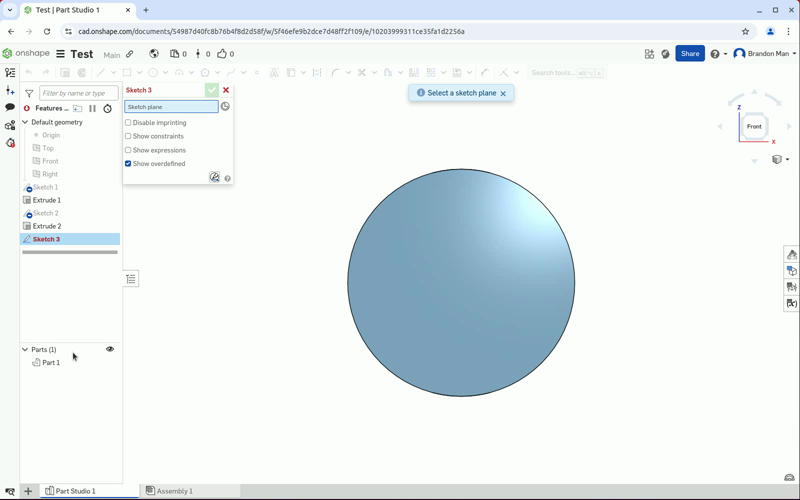
mouse_move(73, 163)
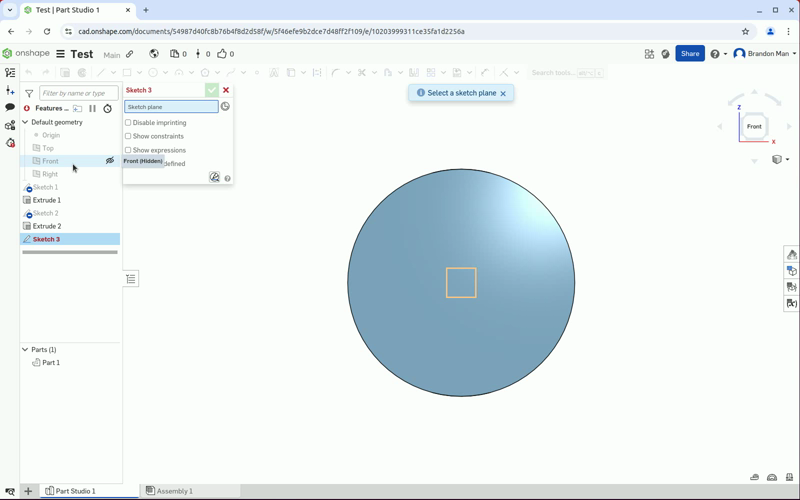
click(73, 163)
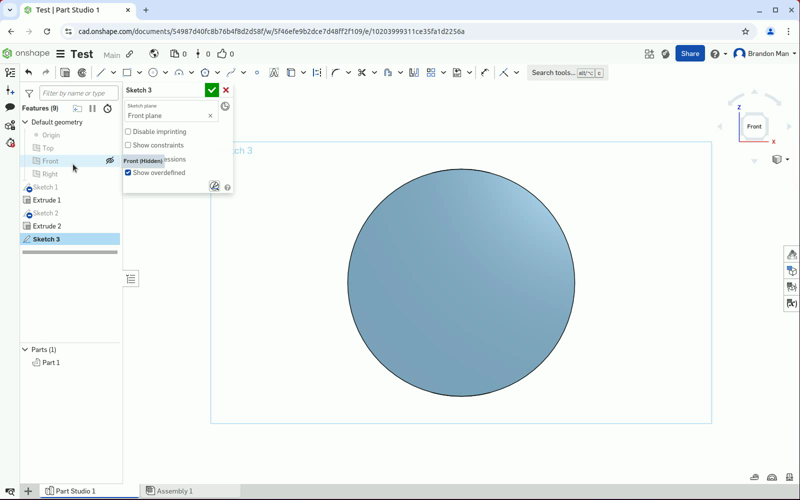
mouse_move(73, 352)
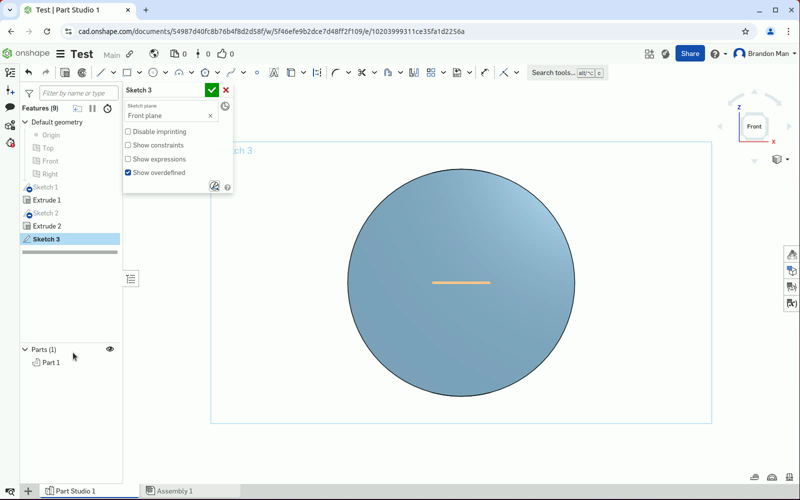
key(y)
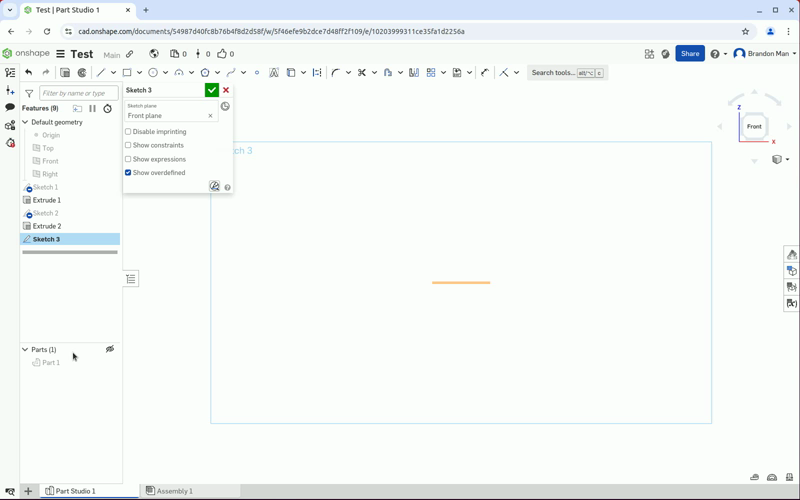
key(c)
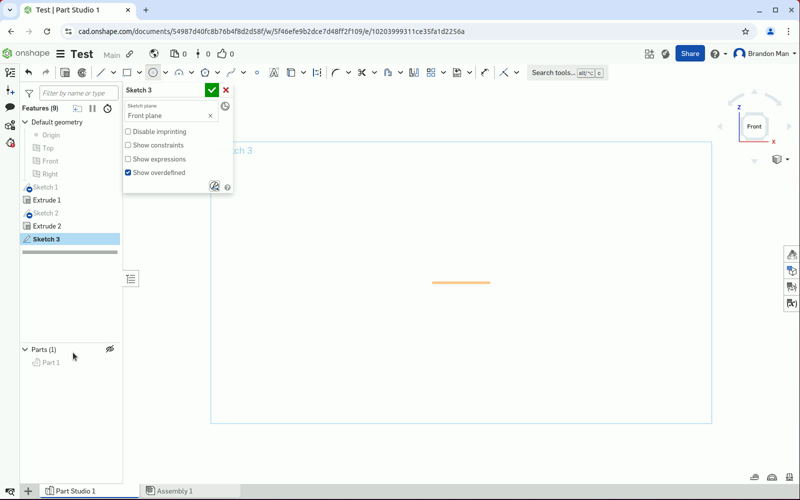
key_down(shift)
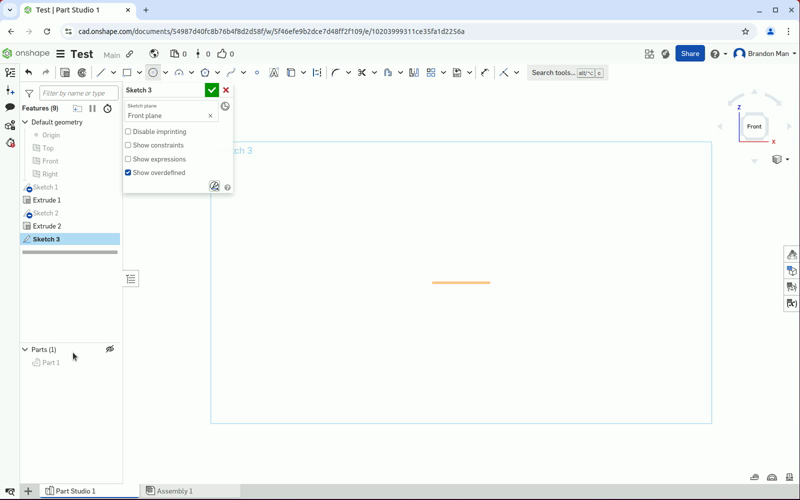
mouse_move(461, 282)
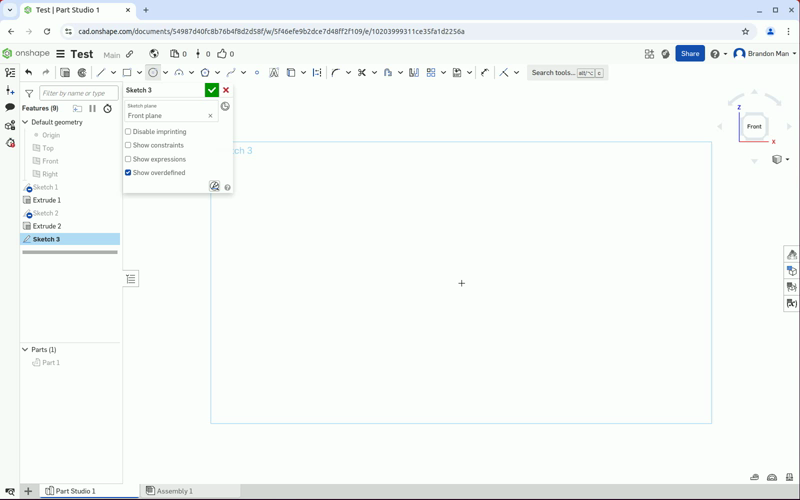
click(461, 282)
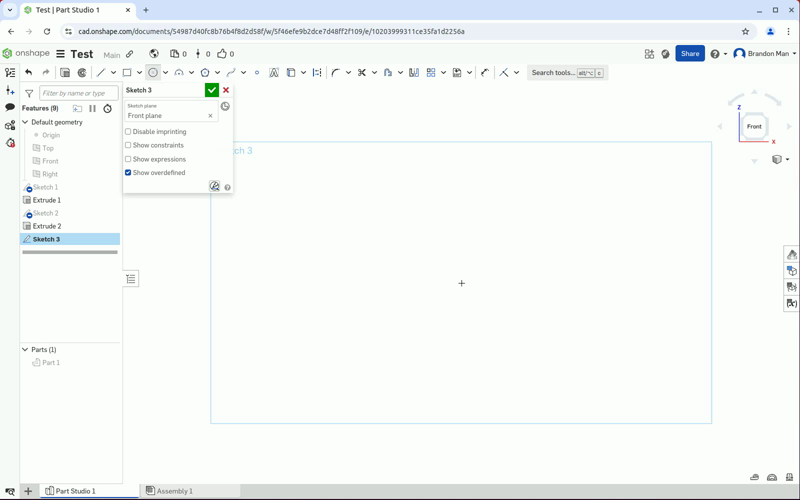
key_up(shift)
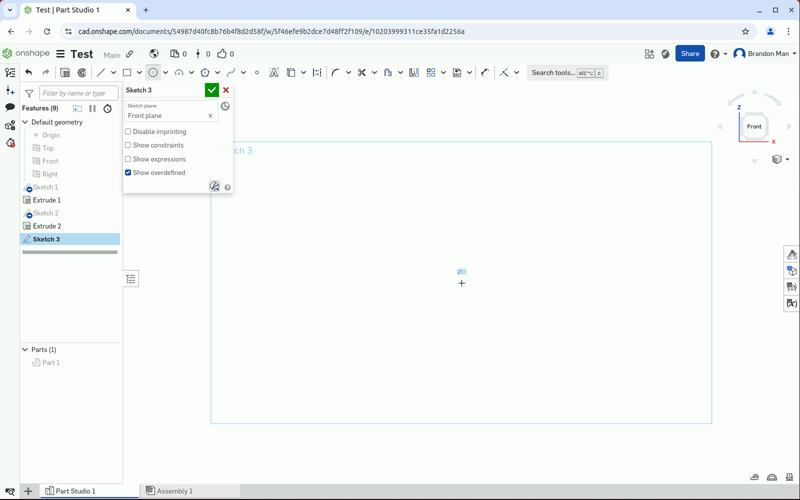
mouse_move(564, 282)
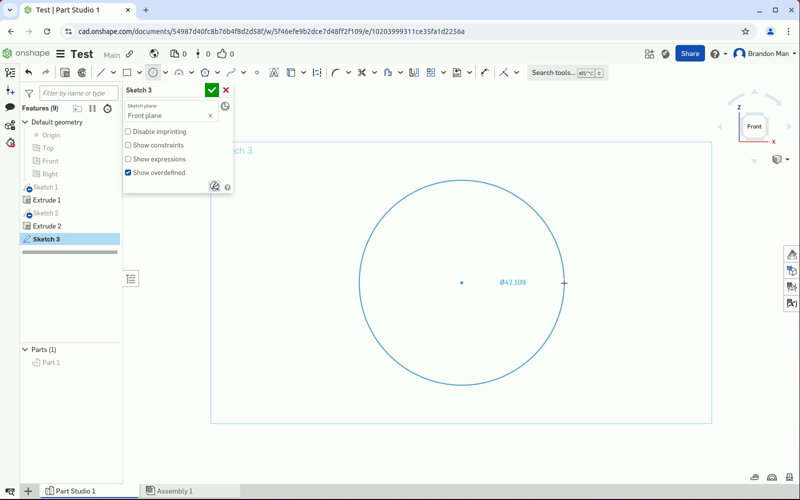
click(564, 282)
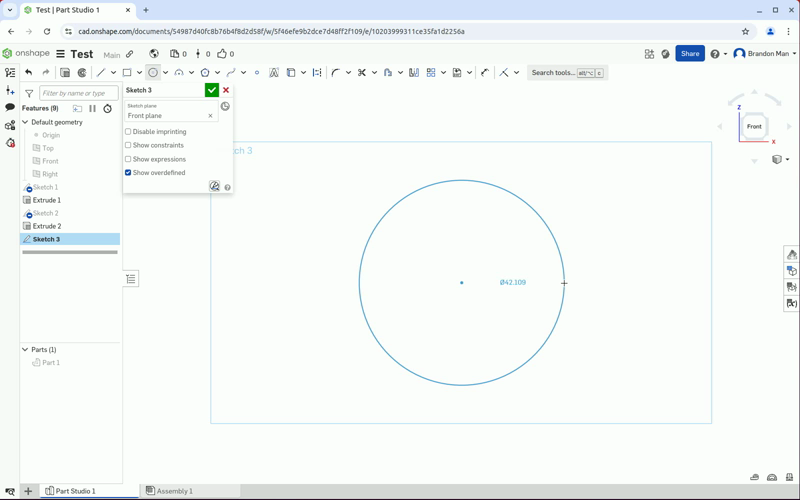
key(esc)
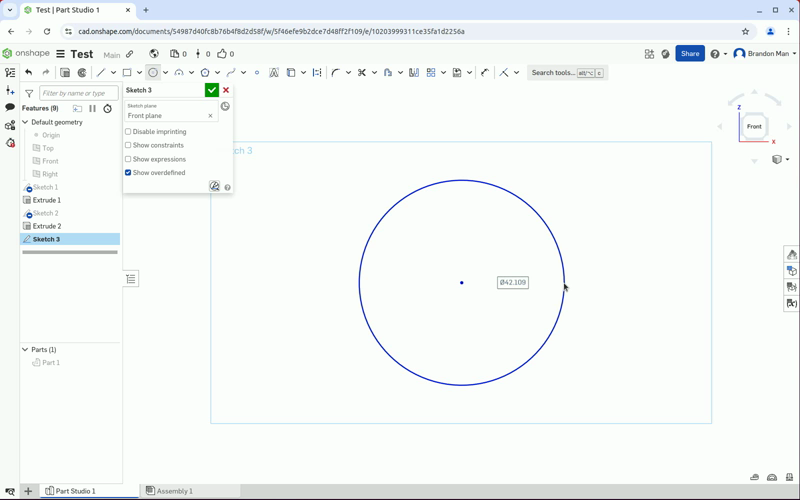
mouse_move(463, 340)
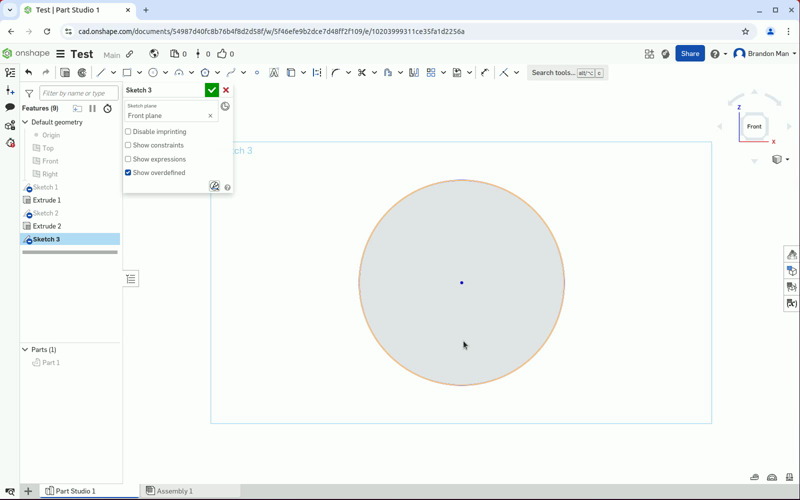
click(463, 340)
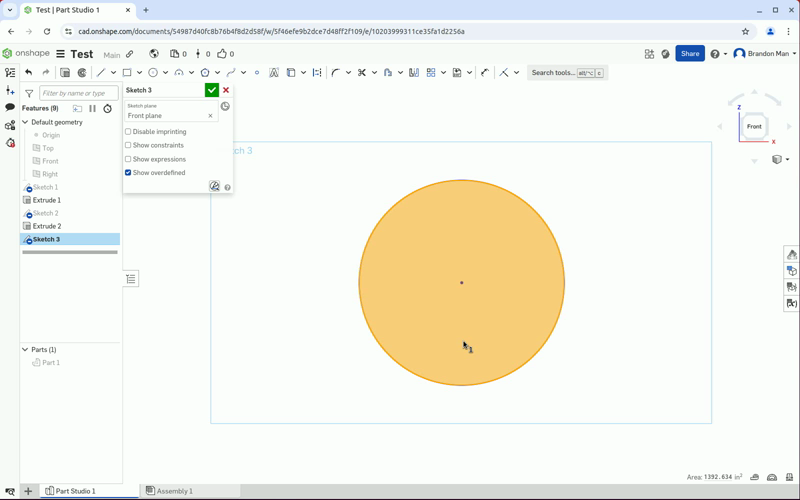
mouse_move(73, 352)
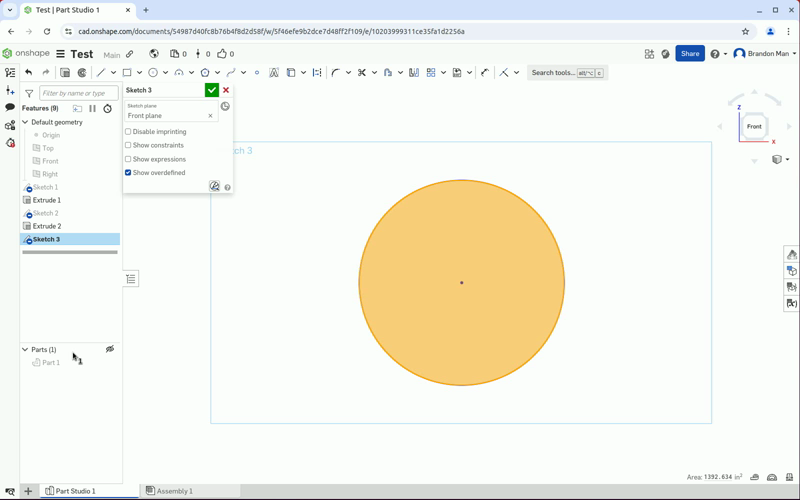
key(shift+y)
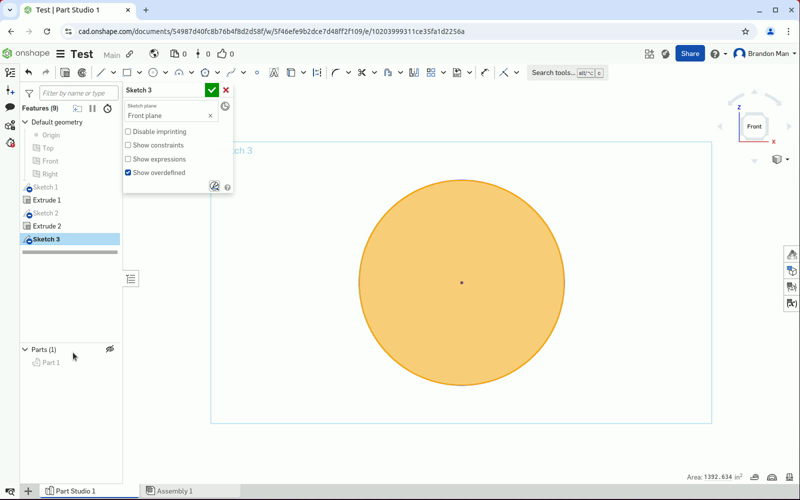
key(shift+e)
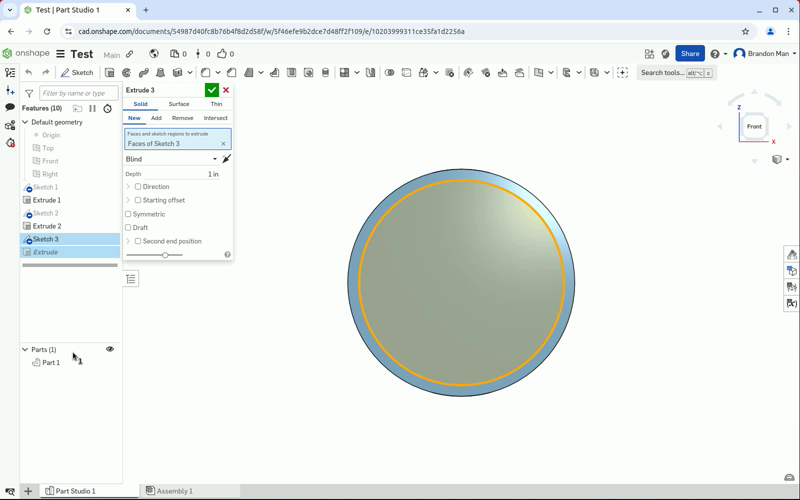
mouse_move(143, 106)
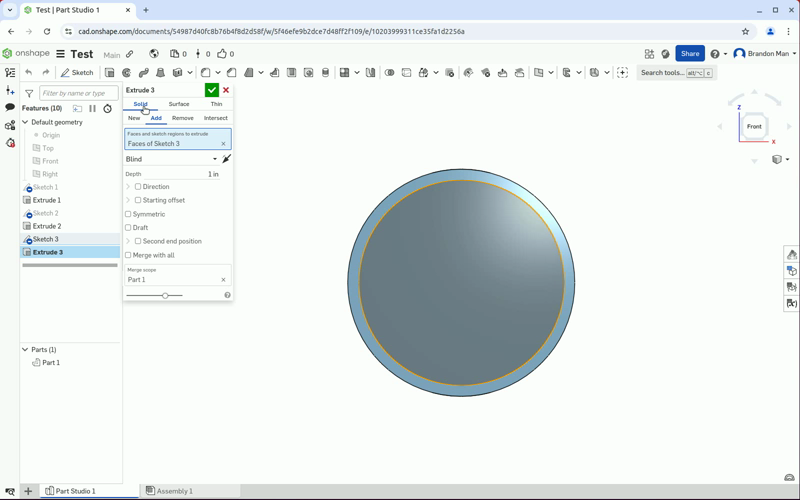
click(143, 106)
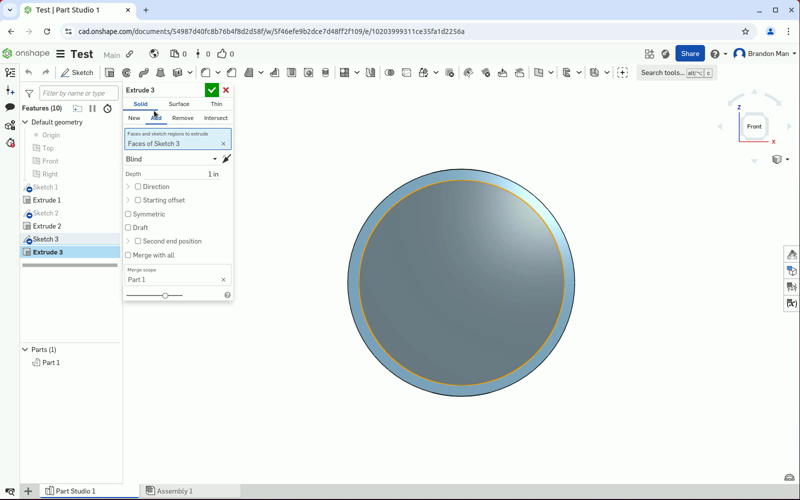
mouse_move(186, 120)
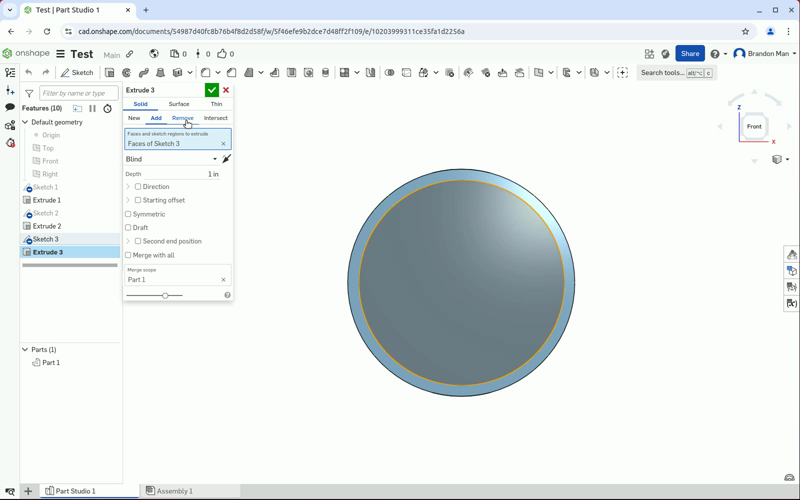
click(186, 120)
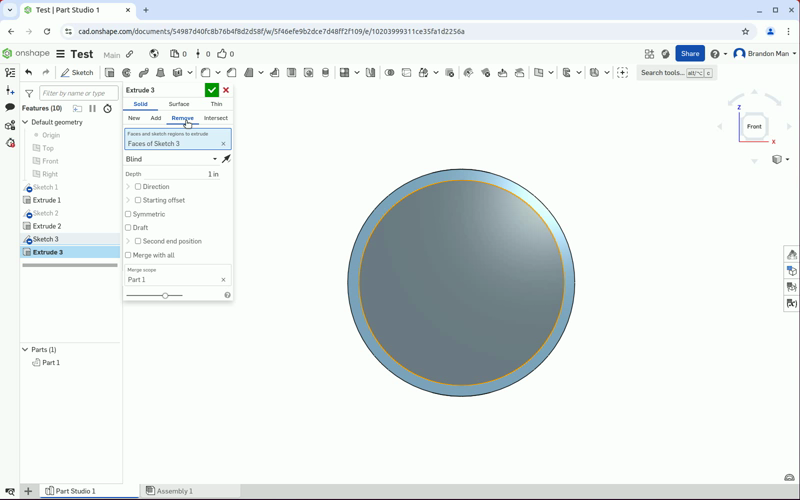
key(tab, 4)
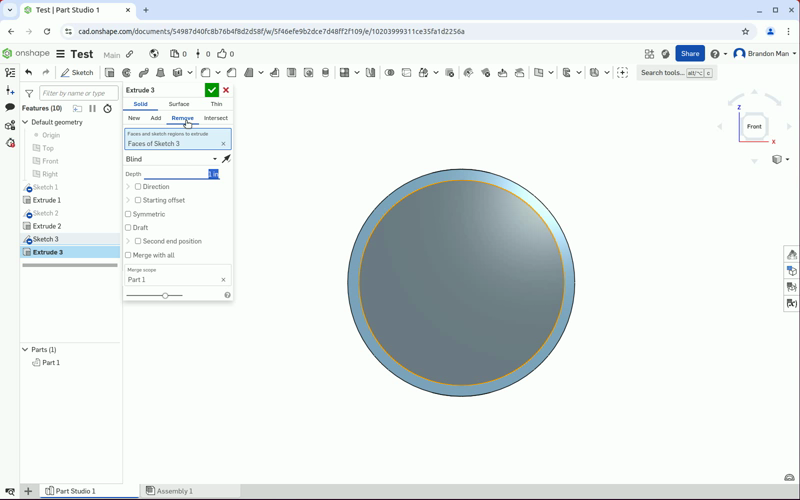
text(21.183)
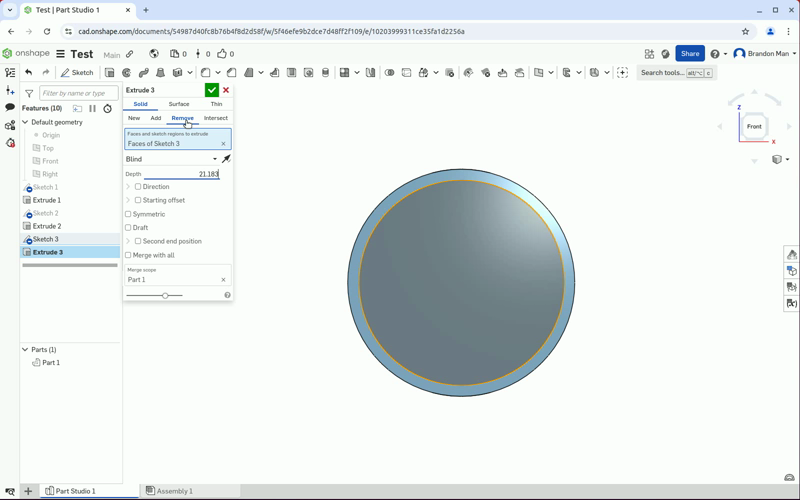
key(tab, 6)
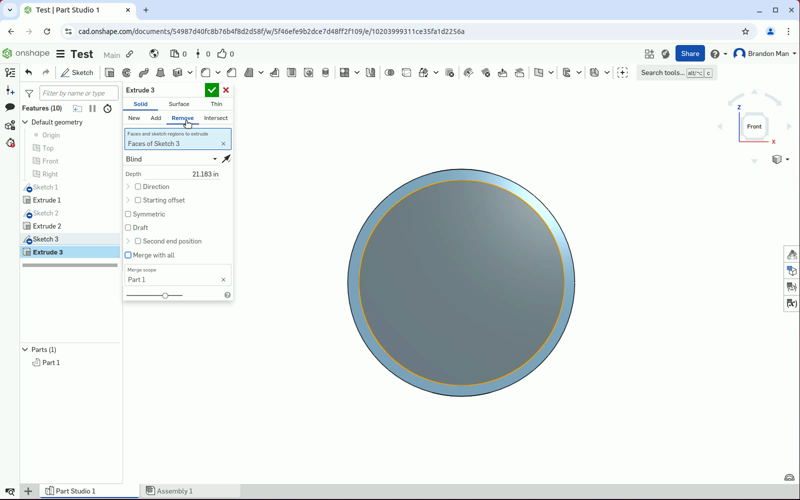
key(space)
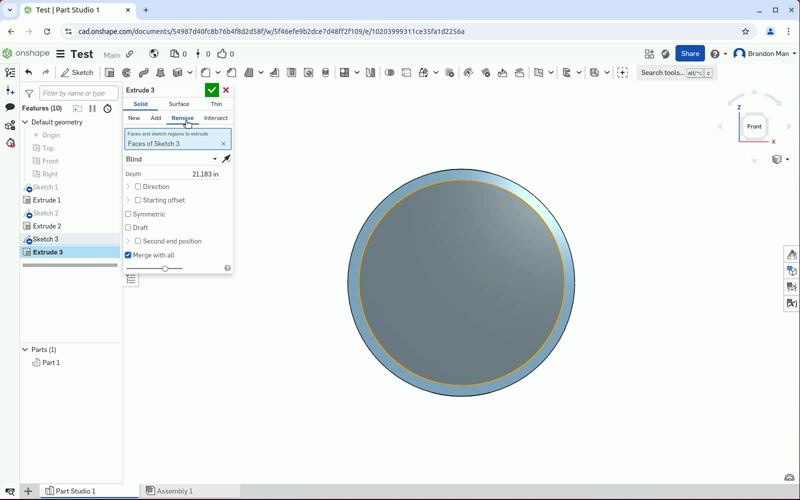
key(enter)
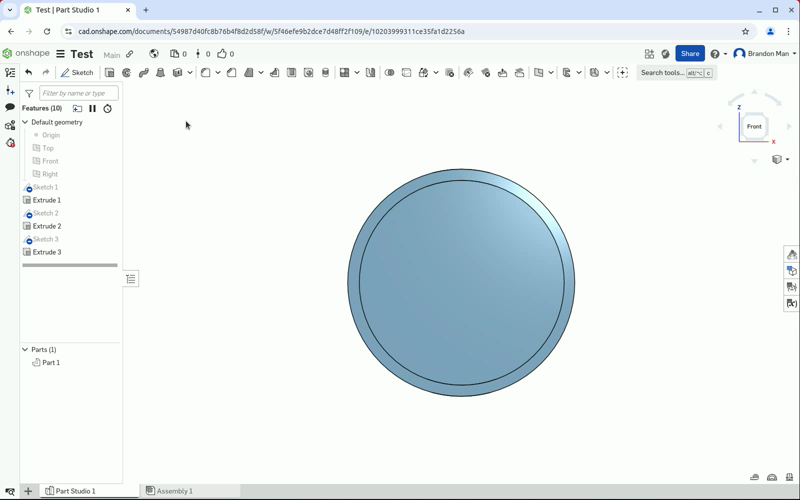
key(shift+h)
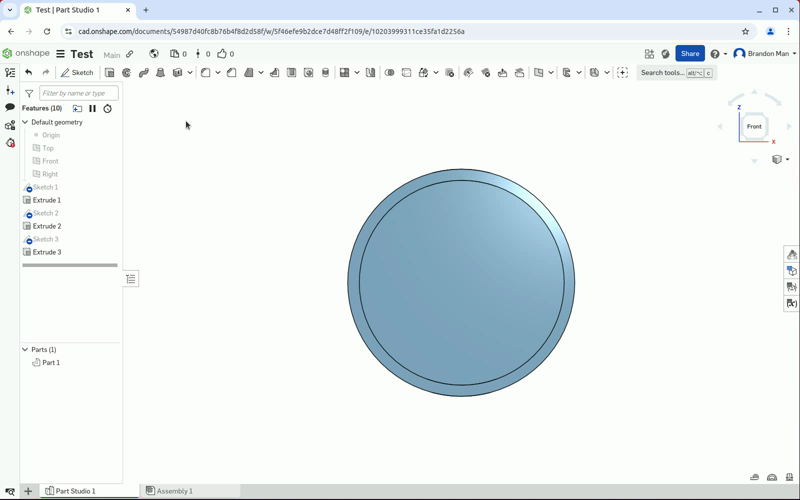
key(shift+h)
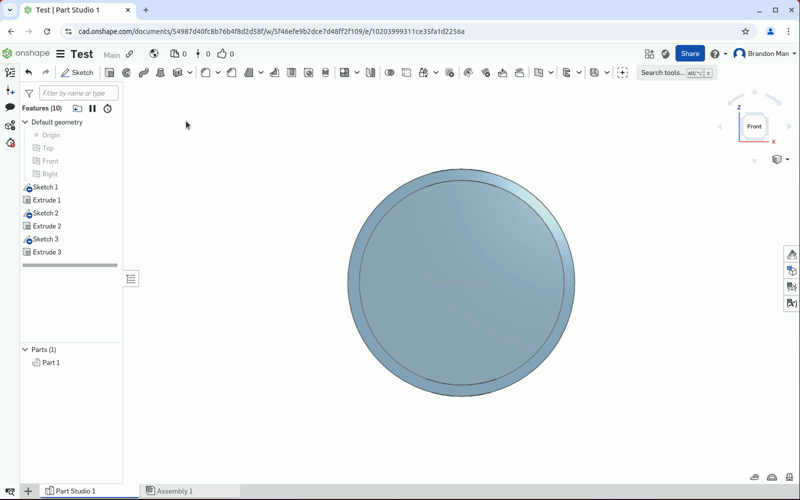
key(shift+7)
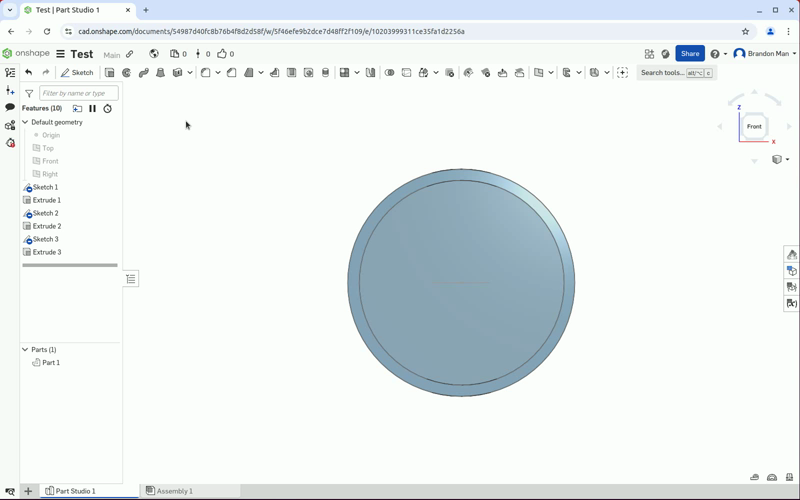
key(left, 2)
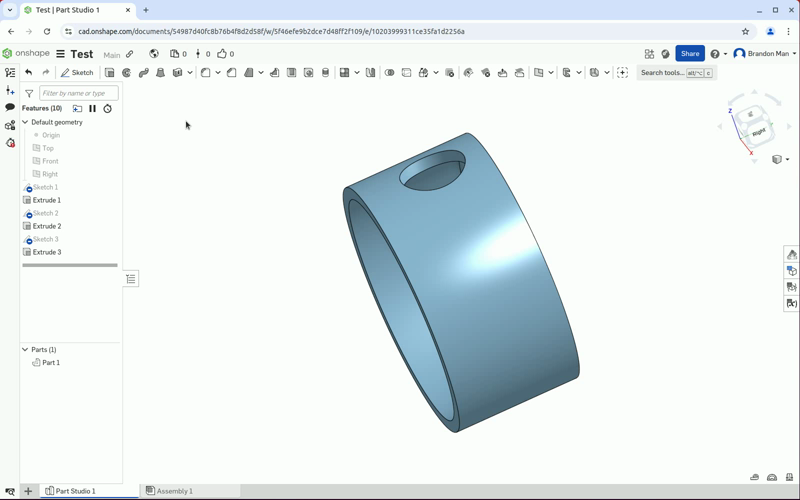
key(down, 2)
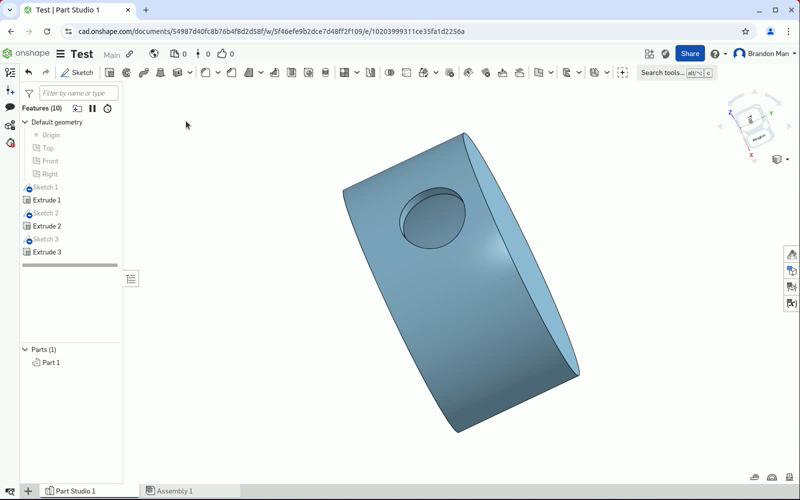
key(up, 2)
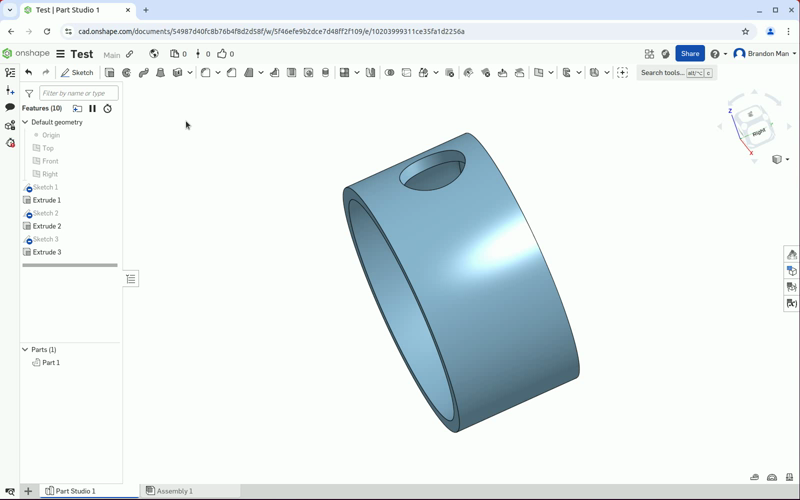
key(right, 2)
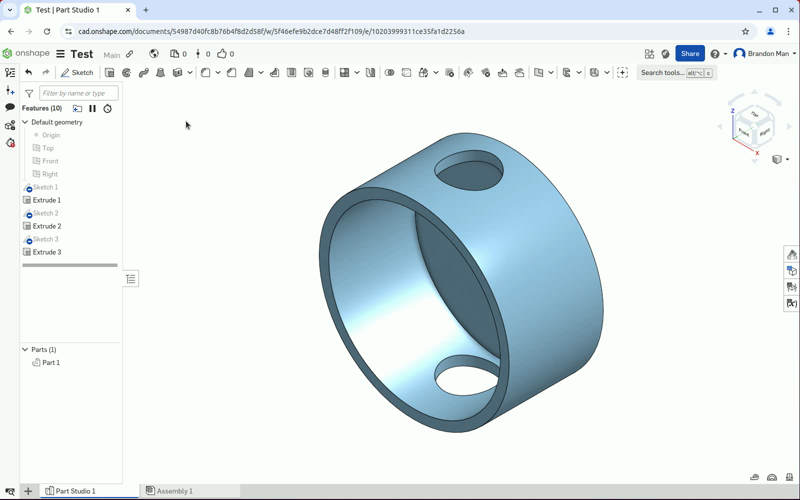
mouse_move(73, 189)
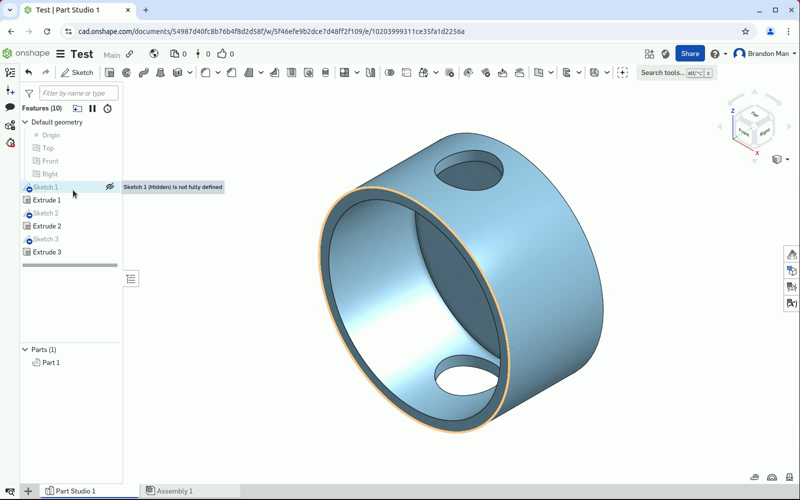
click(73, 189)